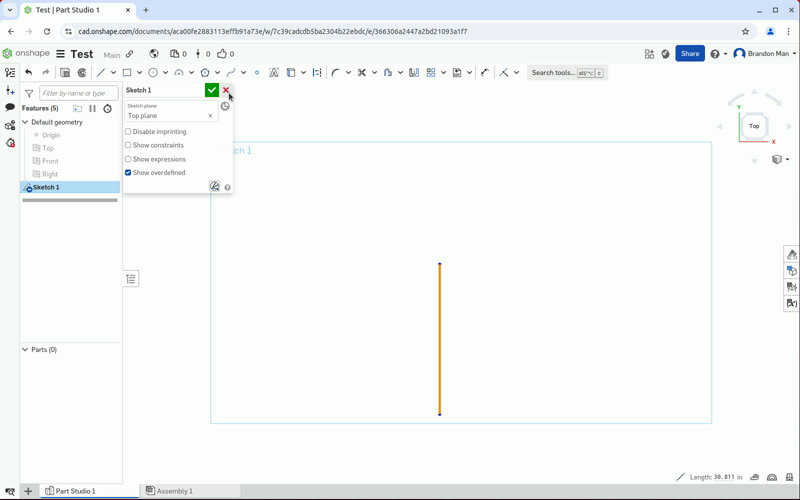
key(shift+h)
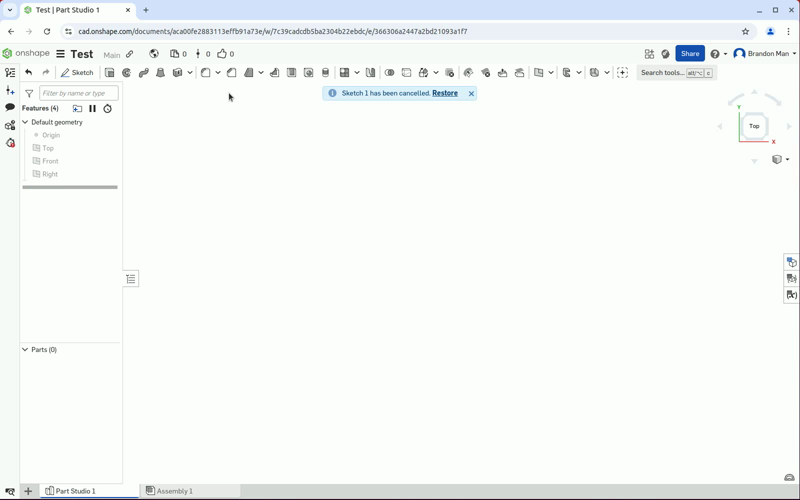
mouse_move(73, 352)
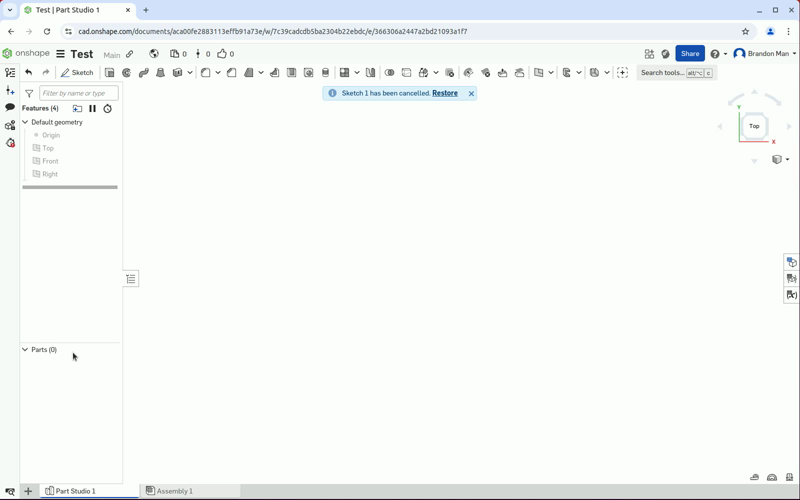
key(y)
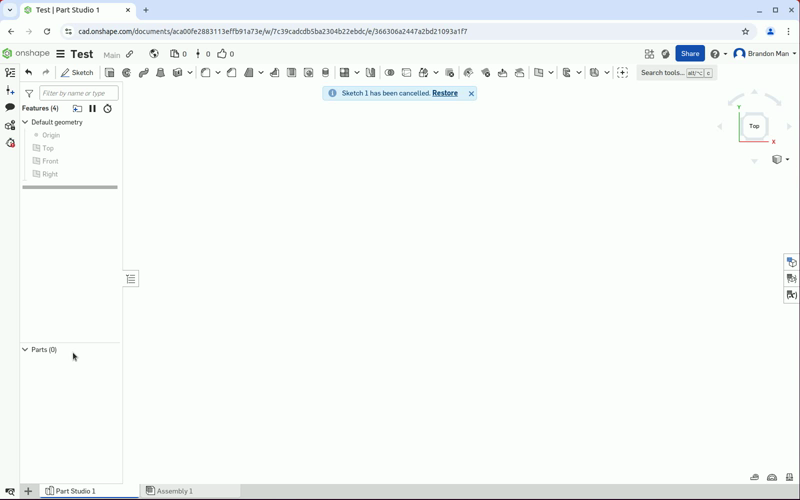
key(shift+p)
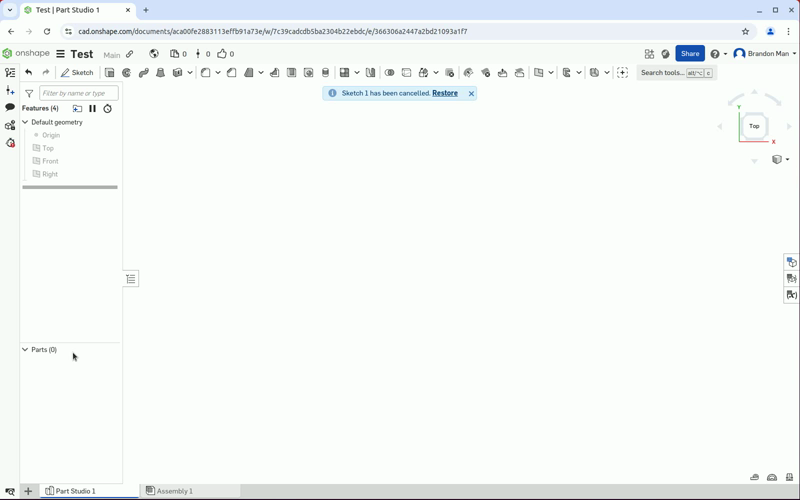
key(space)
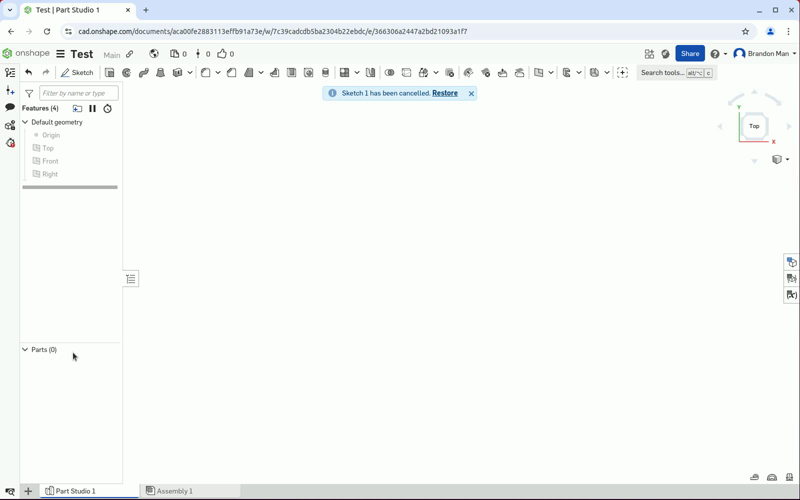
key_down(shift)
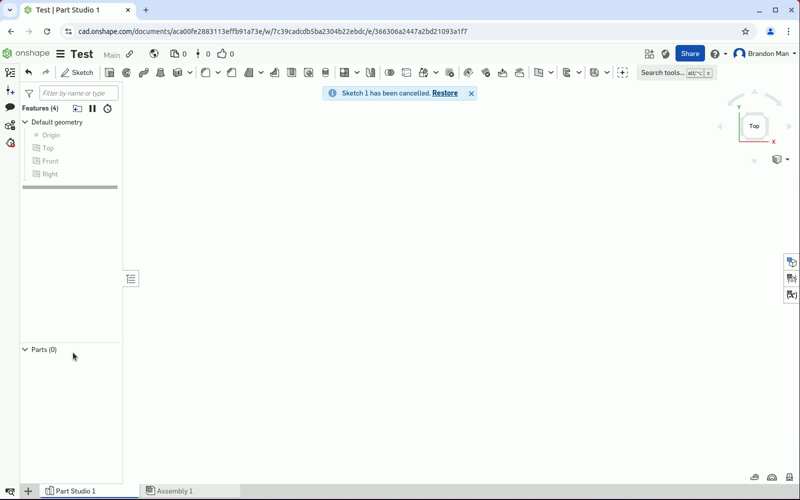
key(up)
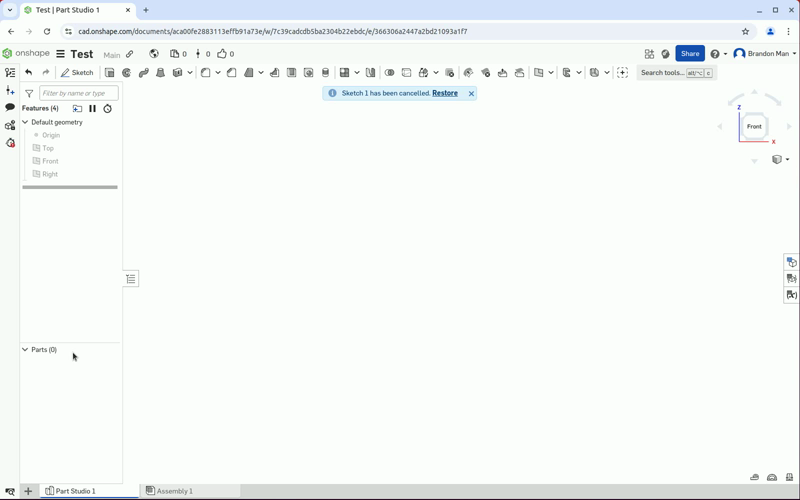
key_up(shift)
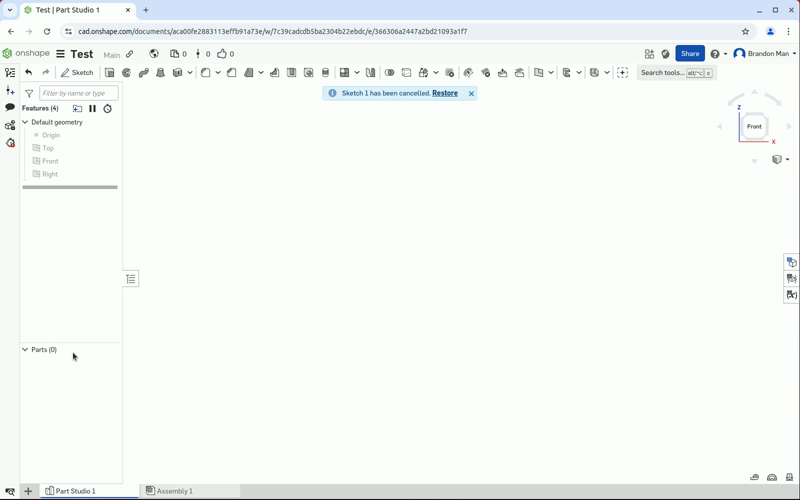
key(space)
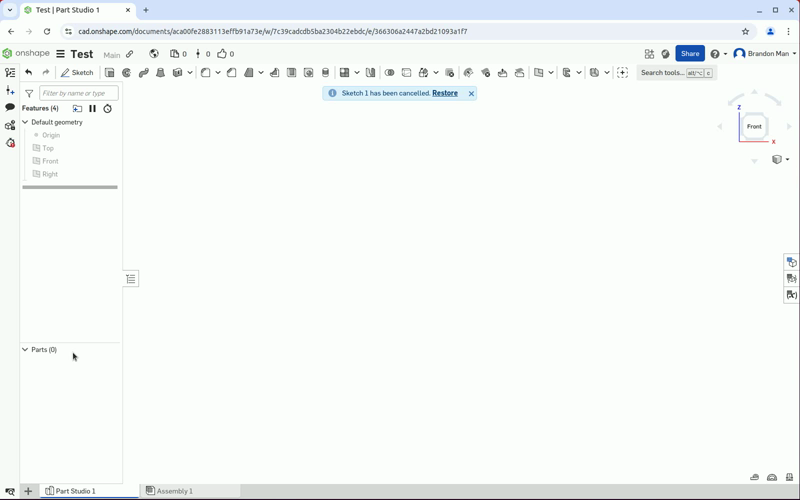
key_down(shift)
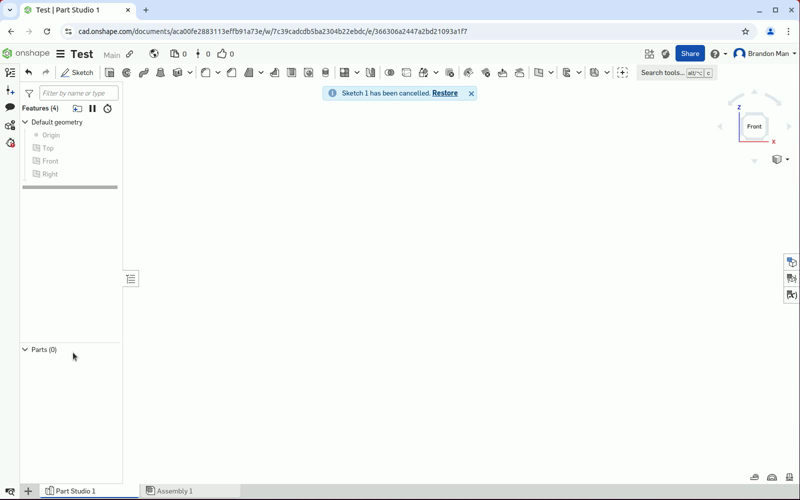
key(left)
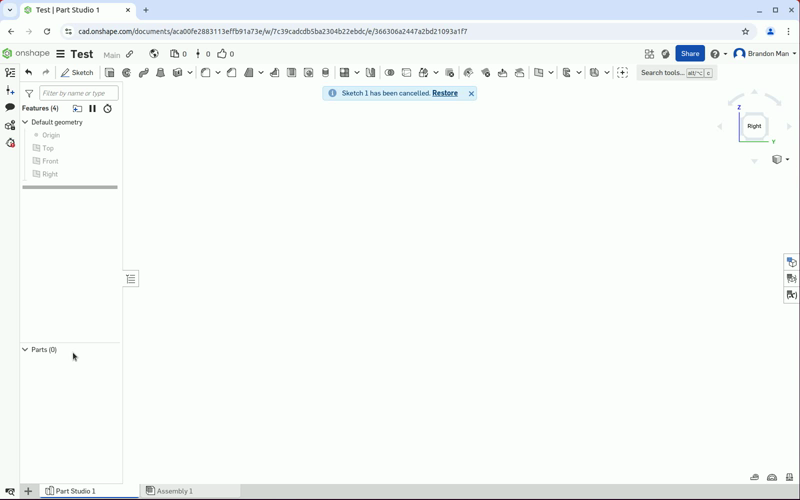
key_up(shift)
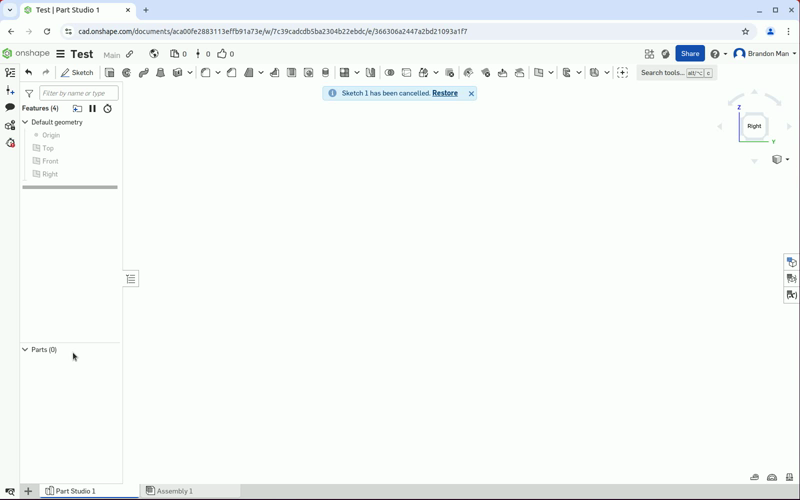
mouse_move(73, 352)
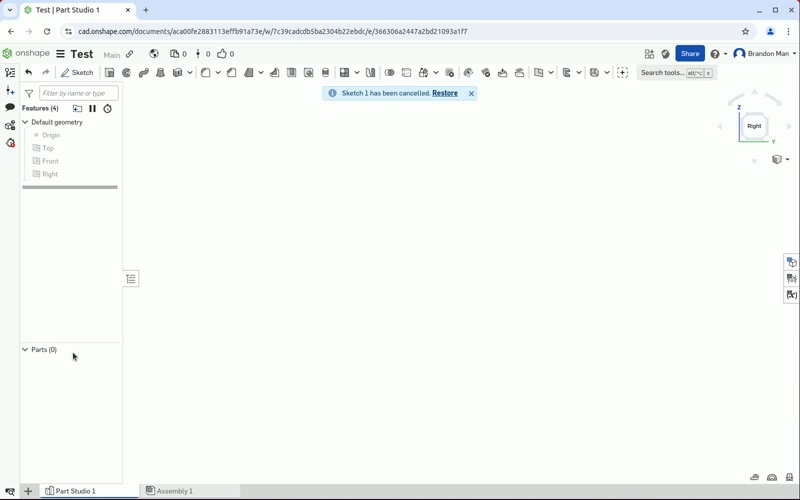
key(shift+y)
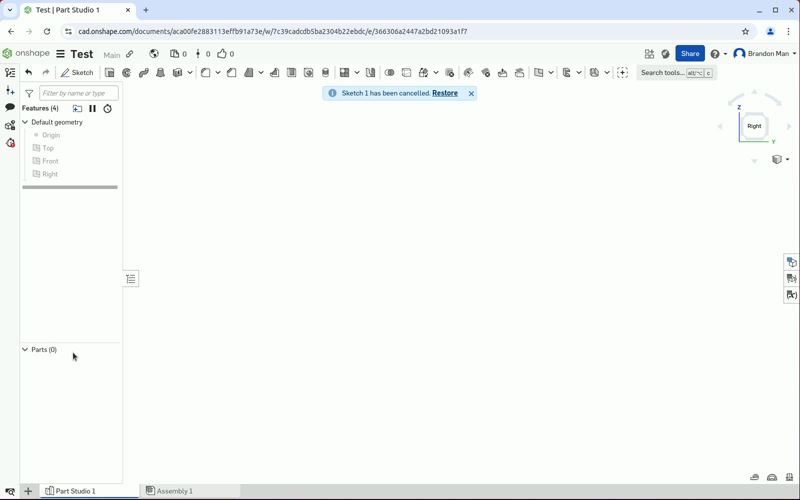
key(shift+s)
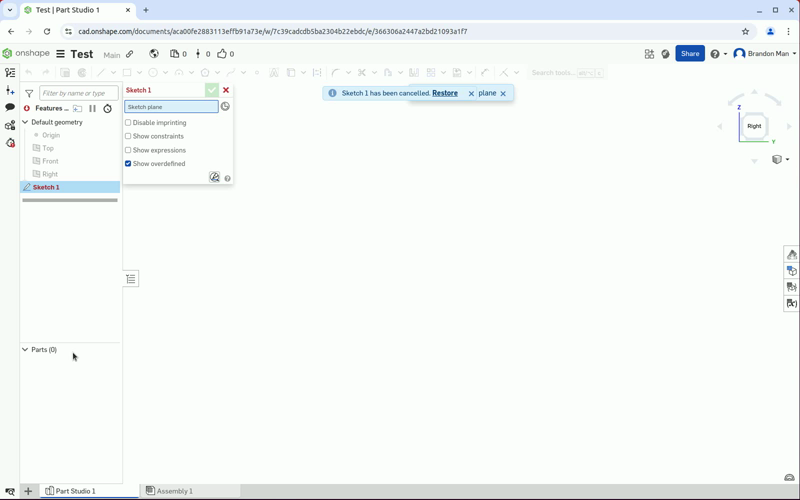
mouse_move(73, 176)
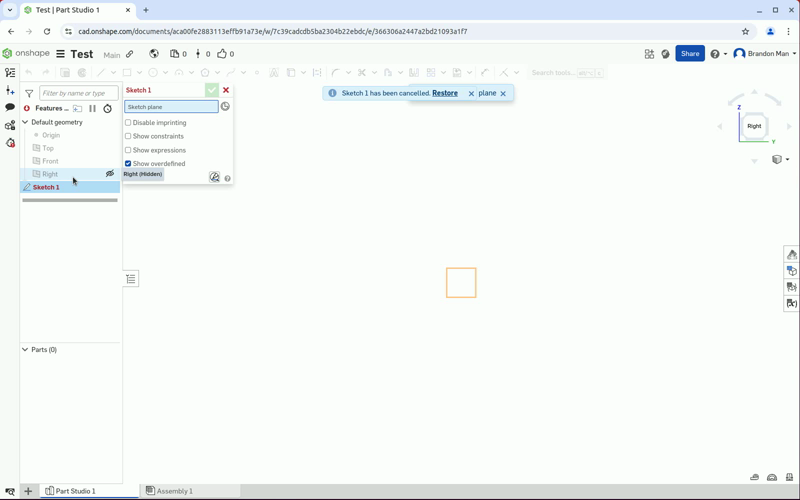
click(73, 176)
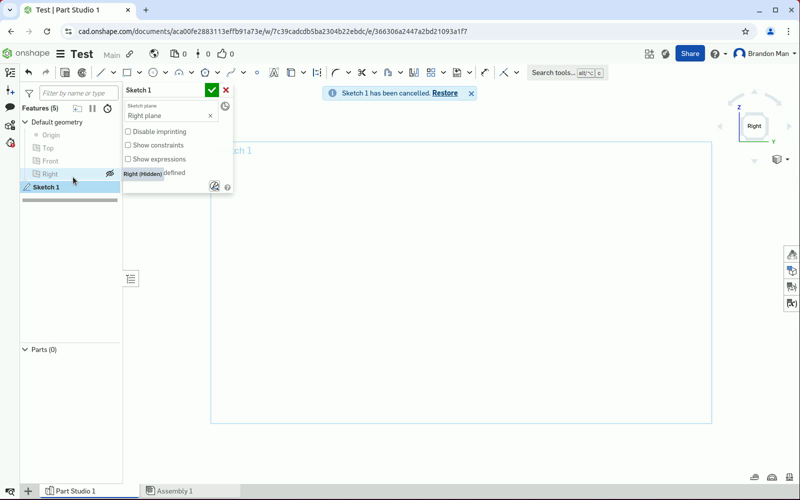
mouse_move(73, 352)
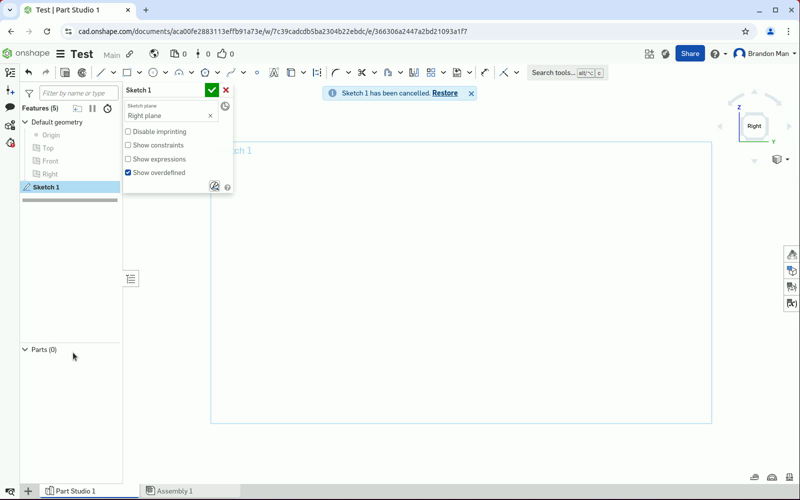
key(y)
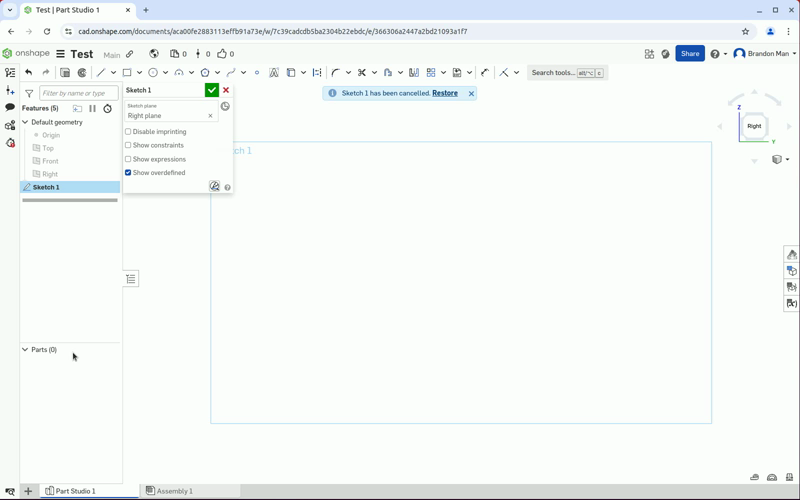
key(l)
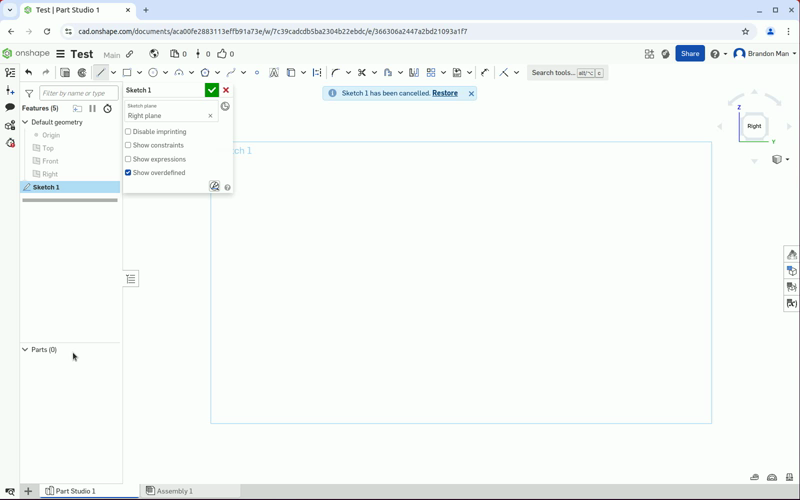
key_down(shift)
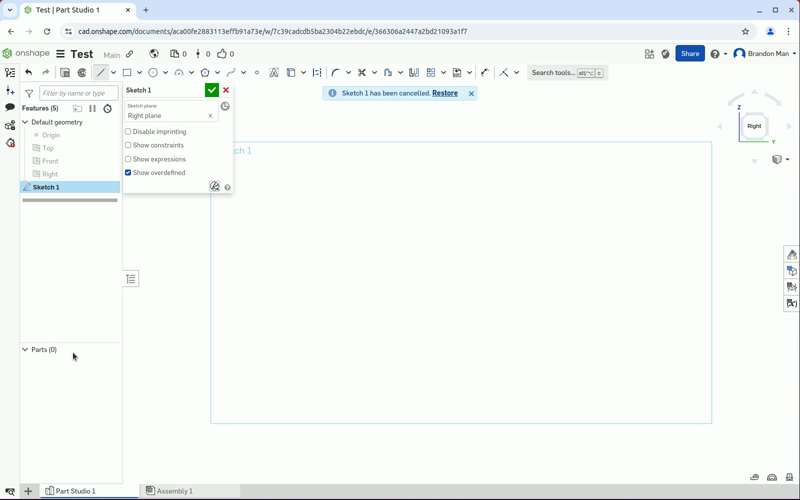
mouse_move(353, 288)
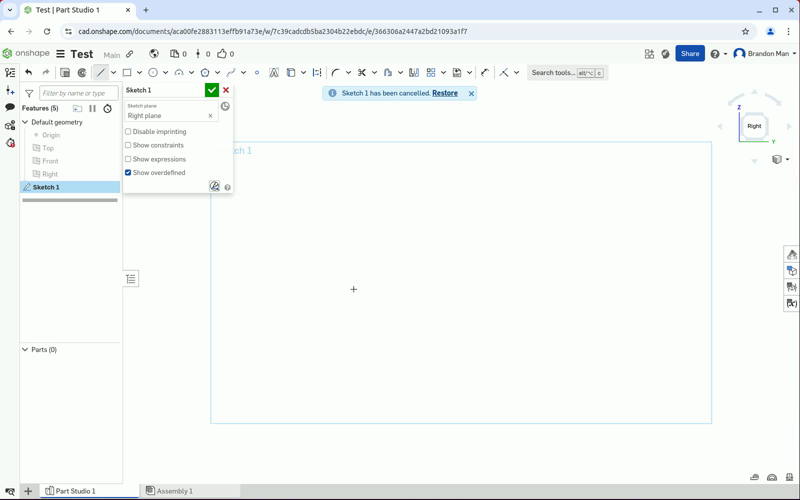
click(353, 288)
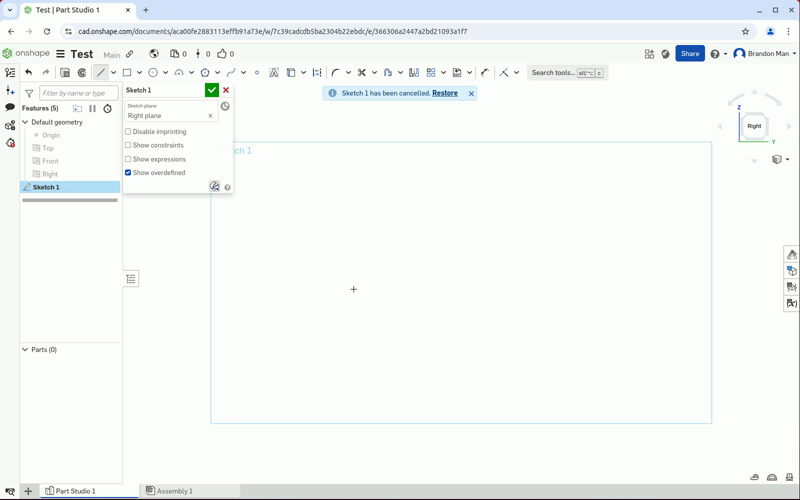
key_up(shift)
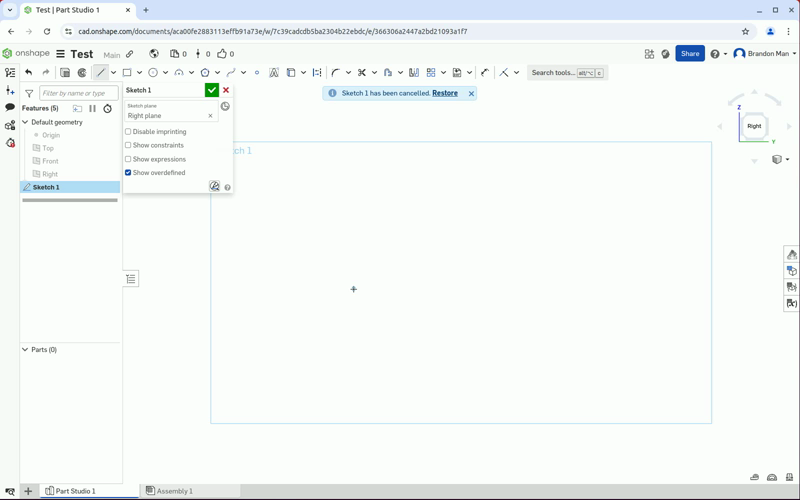
key_down(shift)
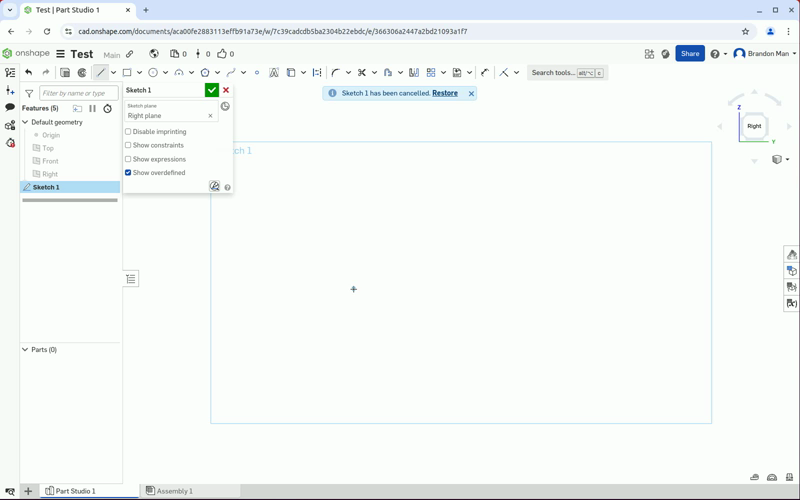
mouse_move(565, 288)
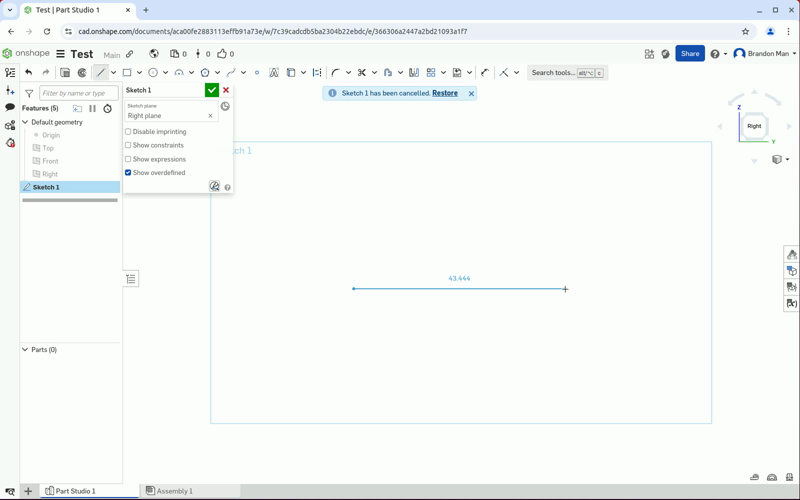
click(565, 288)
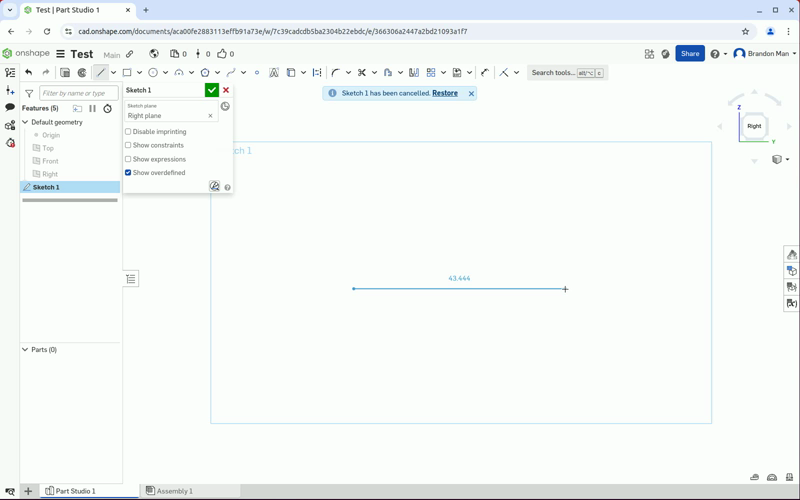
key_up(shift)
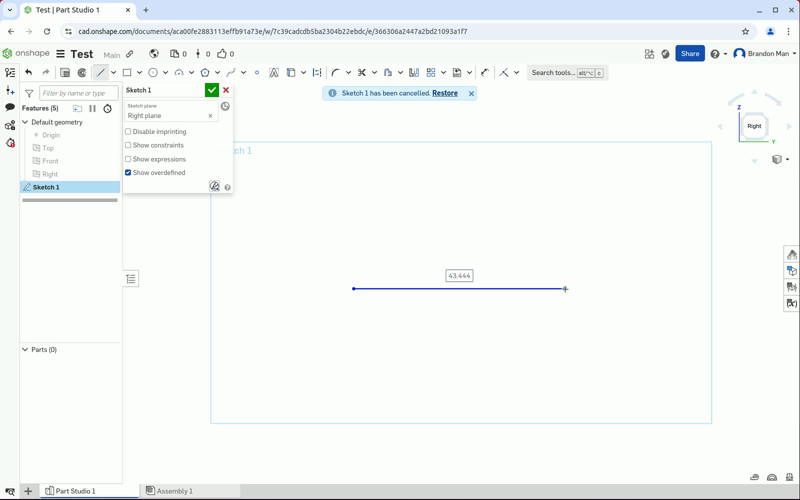
key_down(shift)
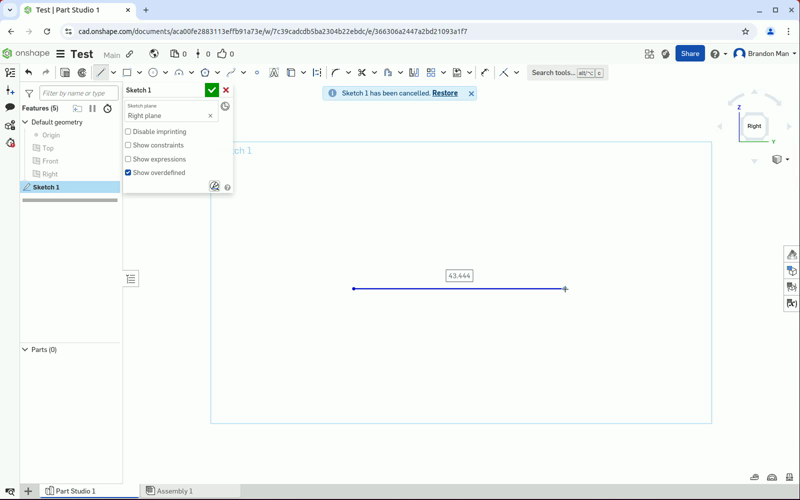
mouse_move(589, 288)
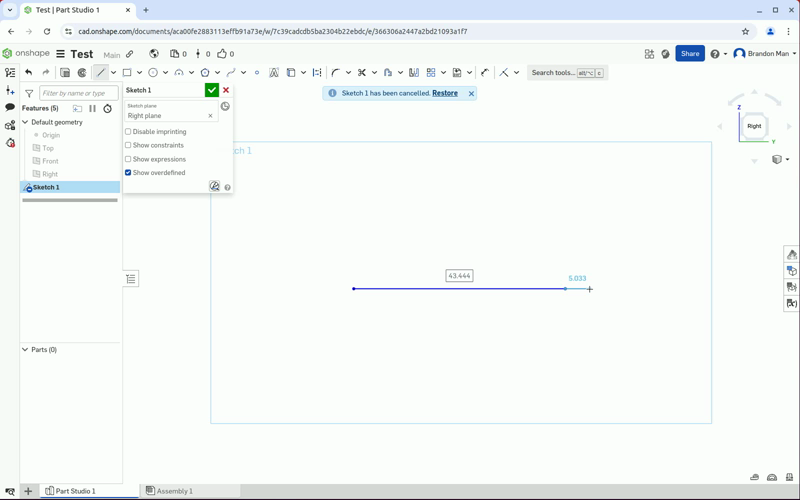
mouse_move(565, 277)
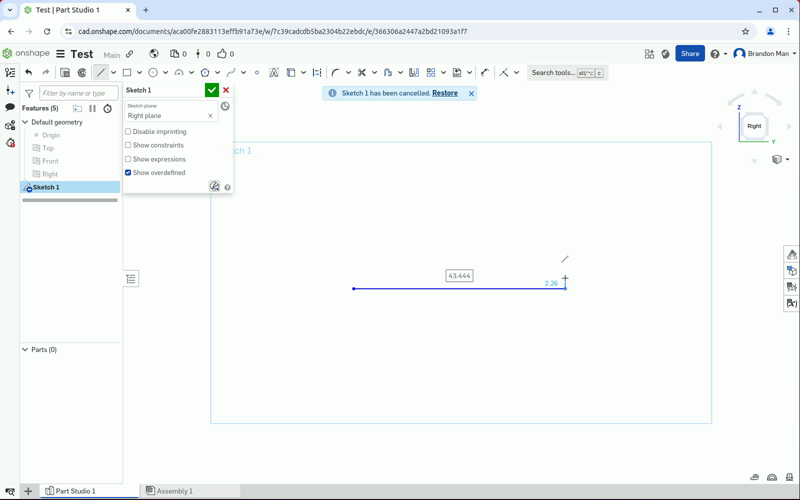
click(565, 277)
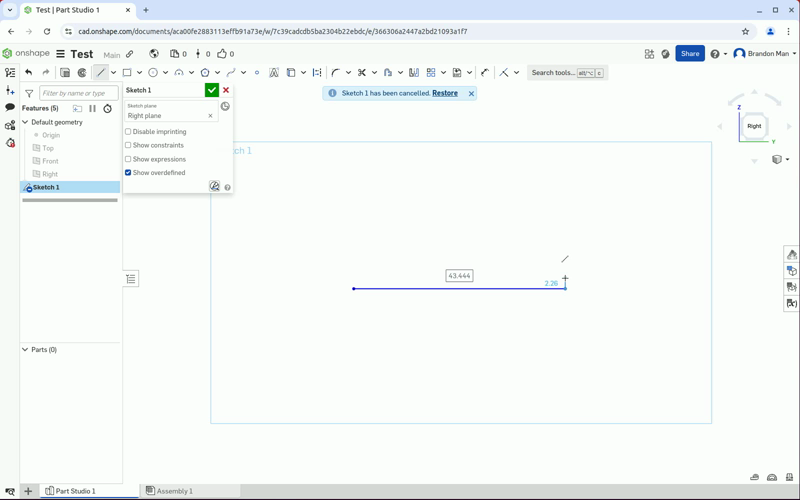
key_up(shift)
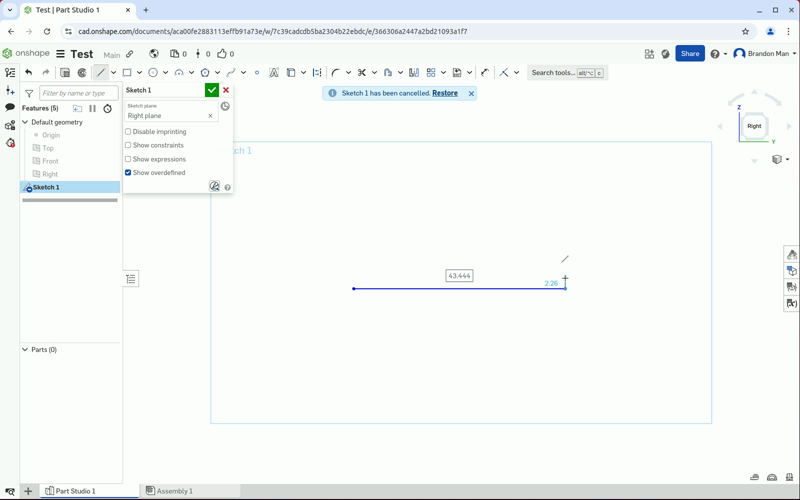
key_down(shift)
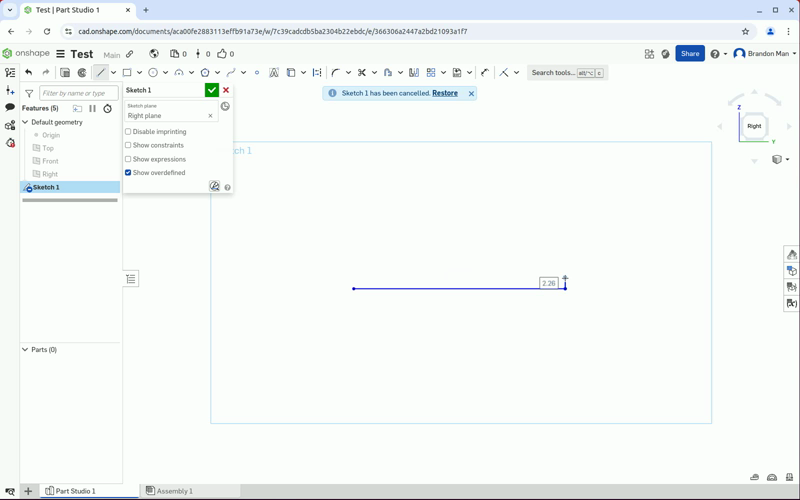
mouse_move(427, 277)
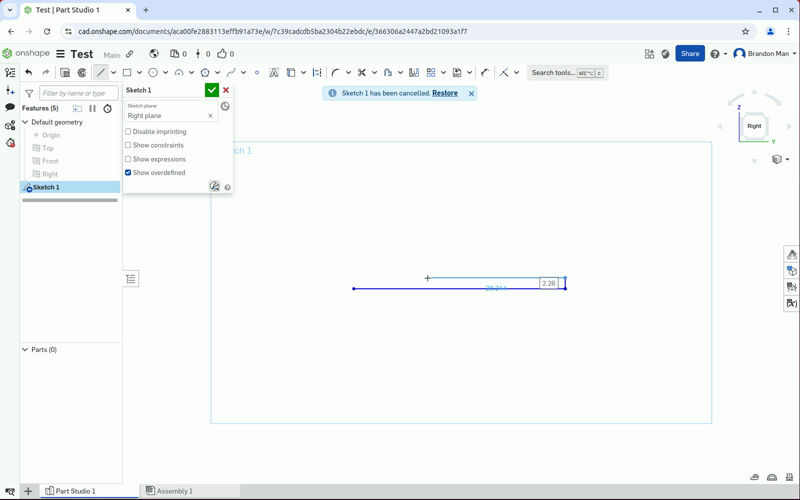
click(427, 277)
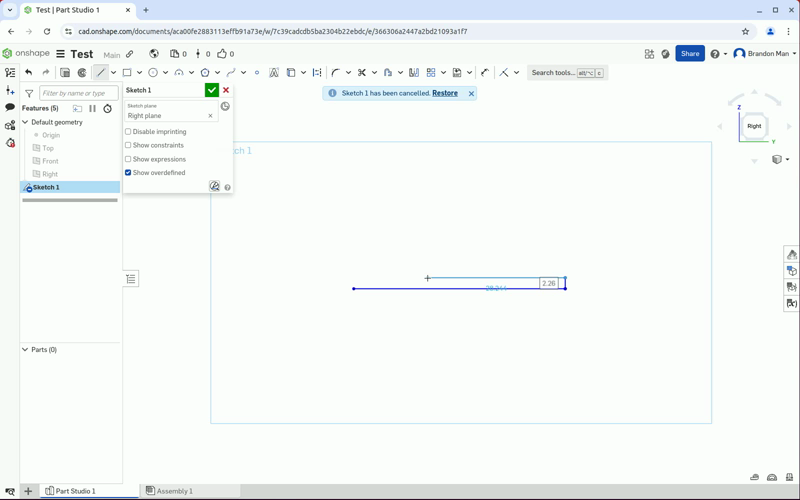
key_up(shift)
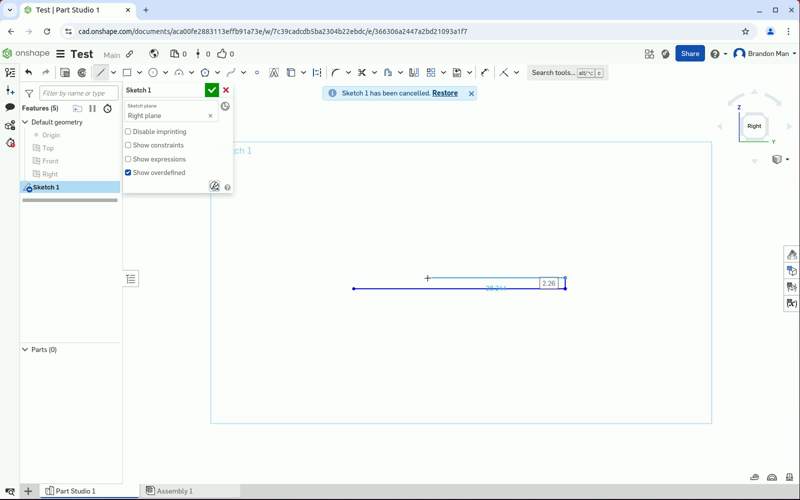
key_down(shift)
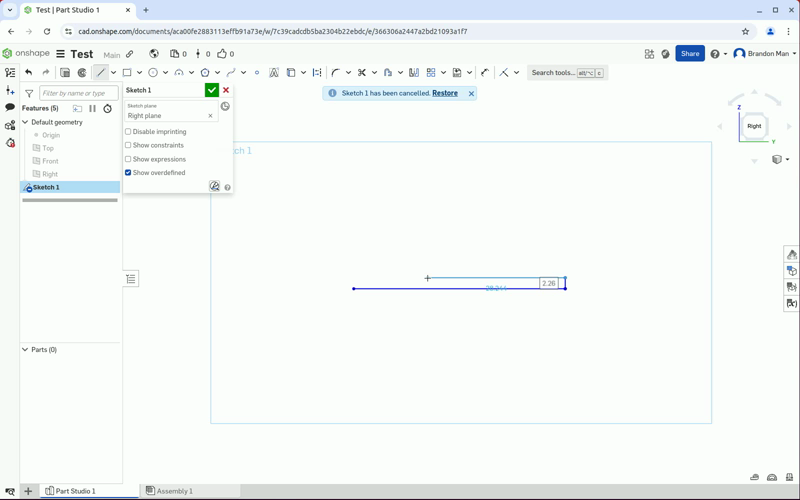
mouse_move(457, 277)
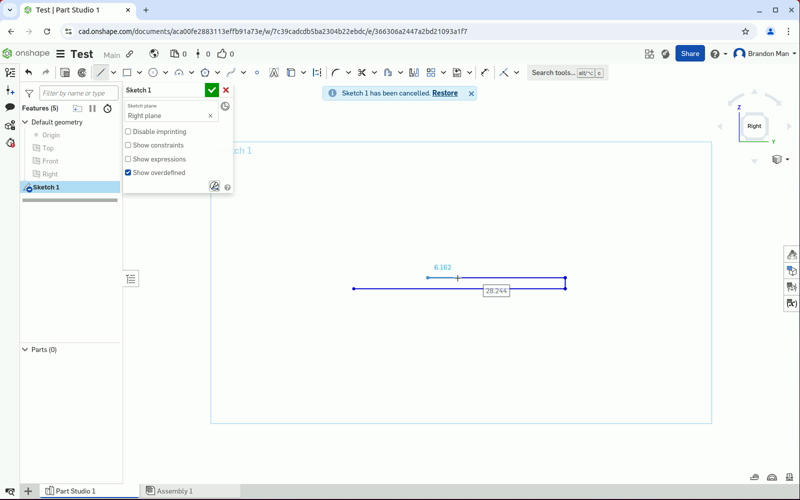
mouse_move(416, 277)
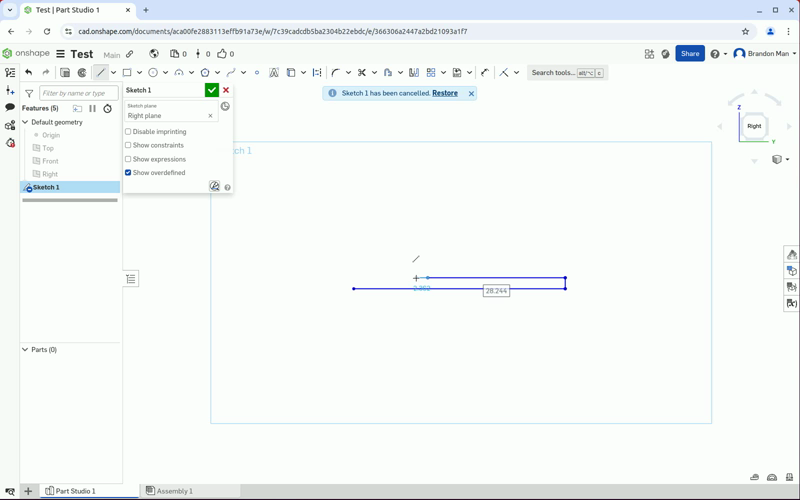
click(416, 277)
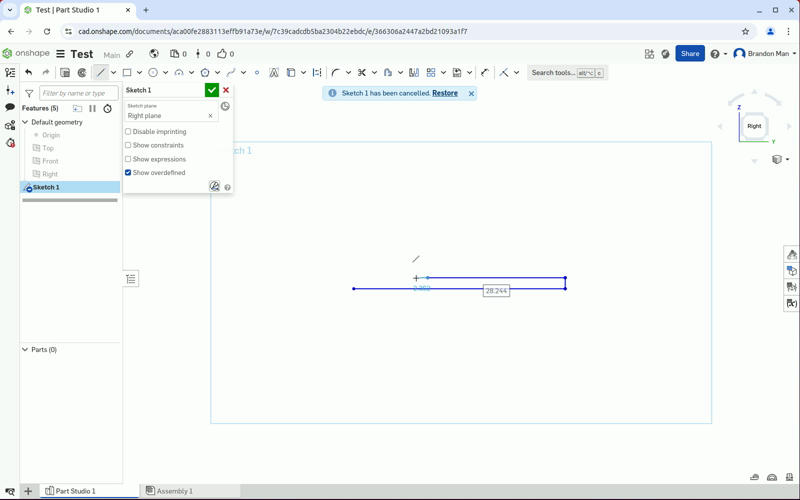
key_up(shift)
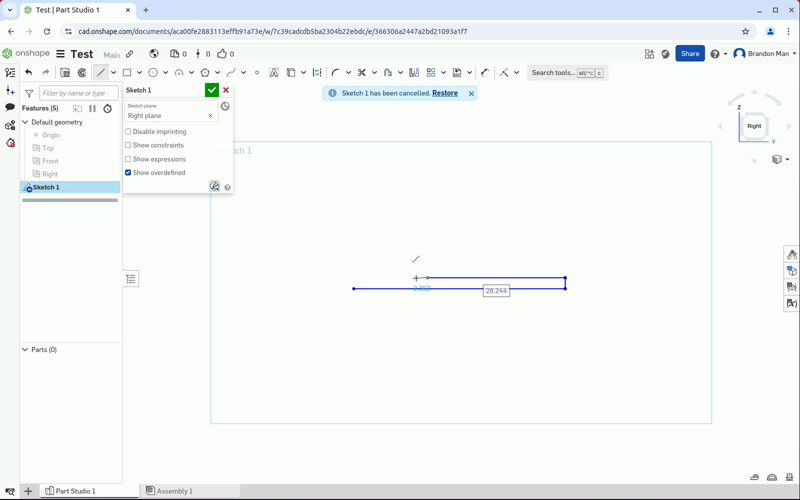
key_down(shift)
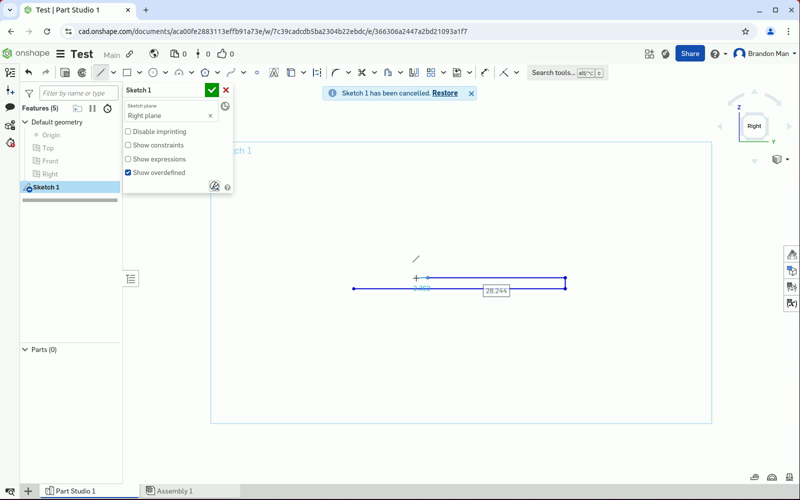
mouse_move(353, 277)
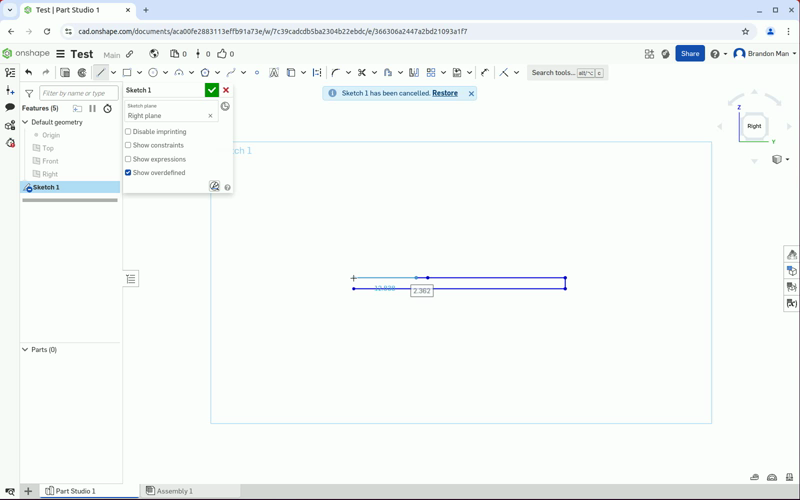
click(353, 277)
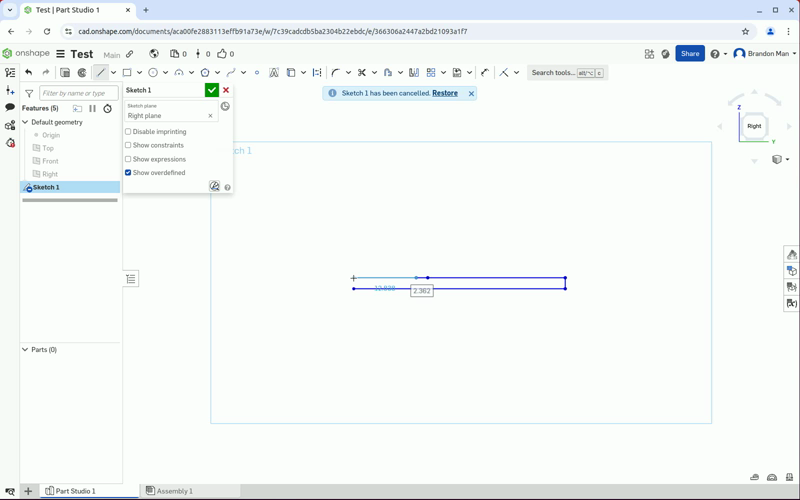
key_up(shift)
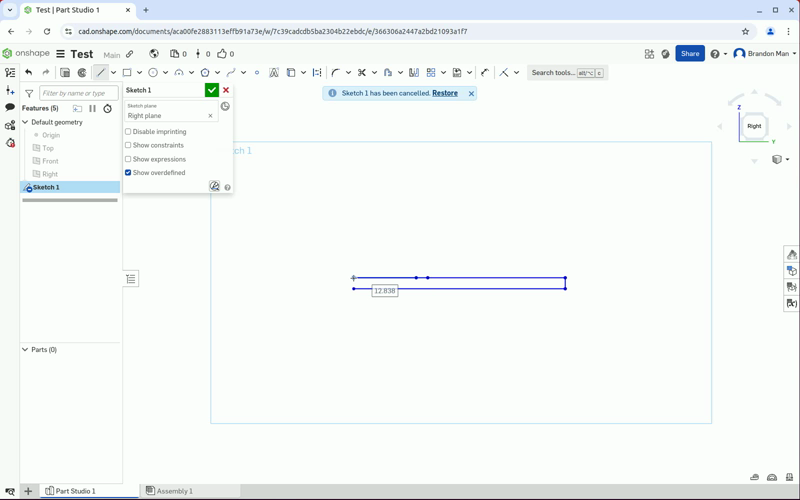
mouse_move(383, 277)
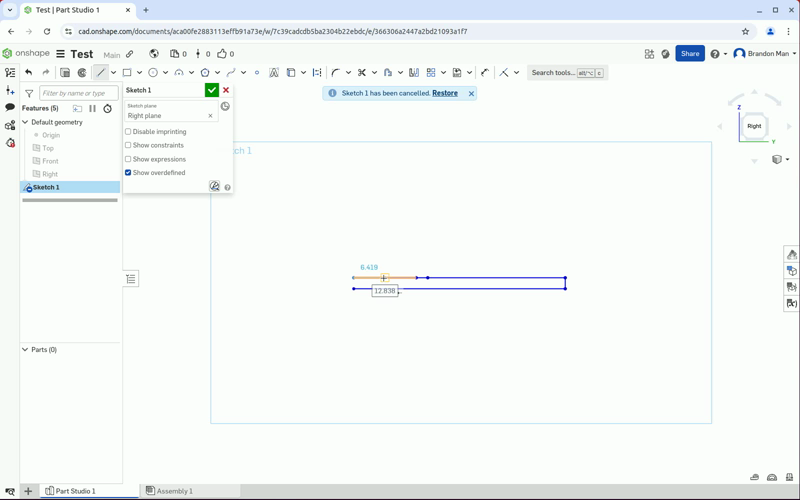
key_down(shift)
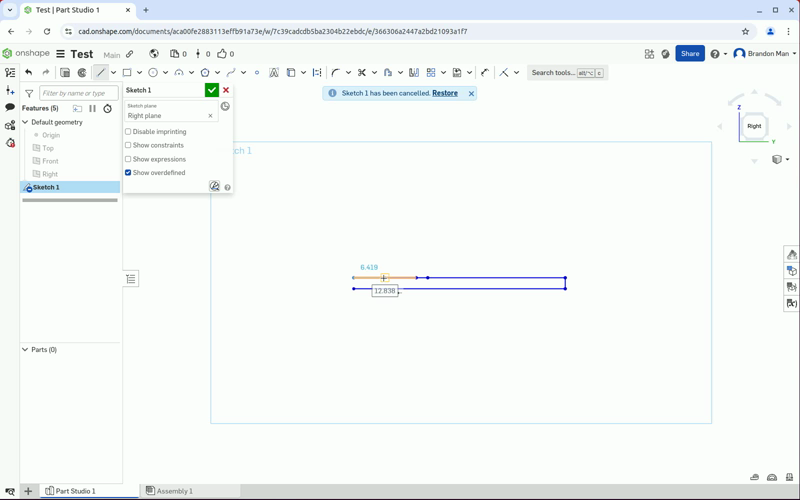
mouse_move(353, 288)
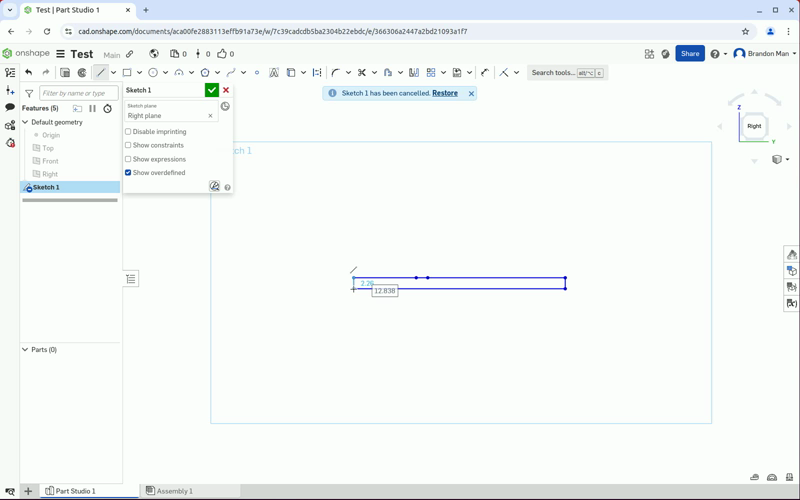
key_up(shift)
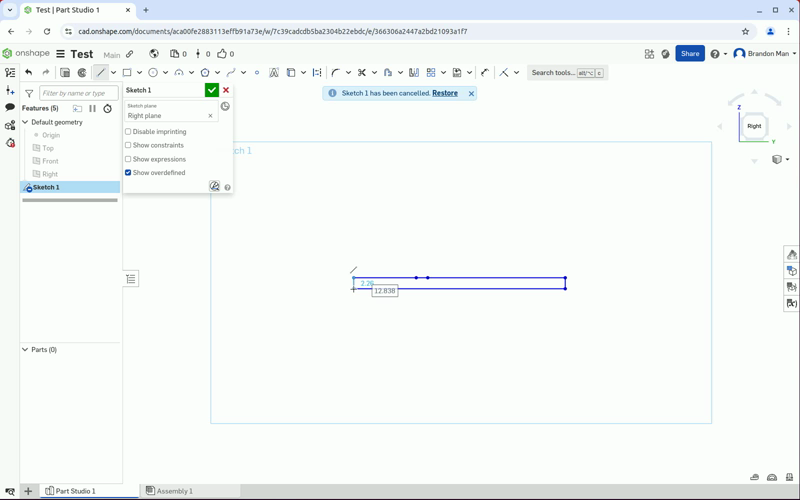
click(353, 288)
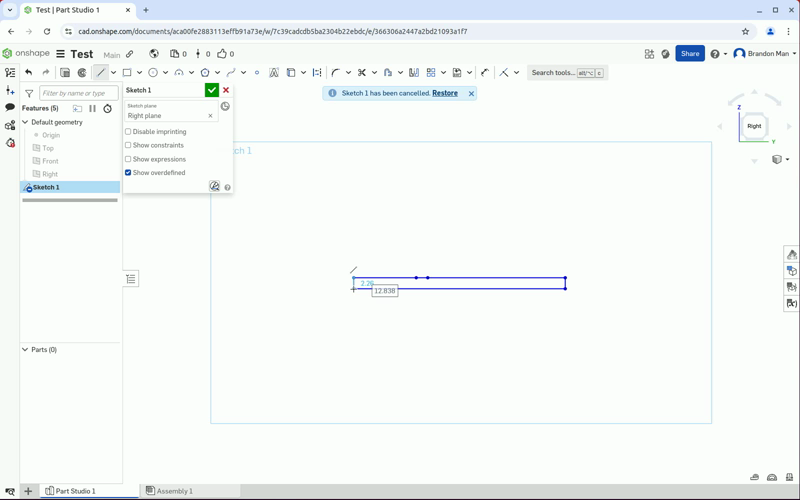
key(esc)
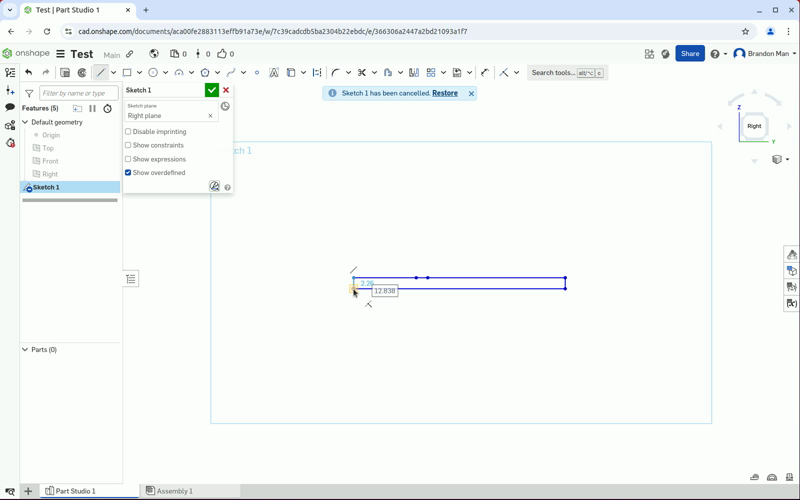
mouse_move(514, 286)
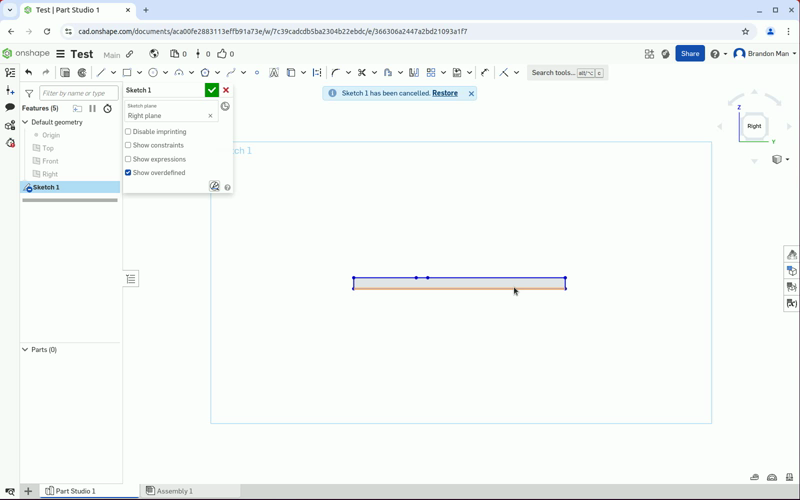
click(514, 286)
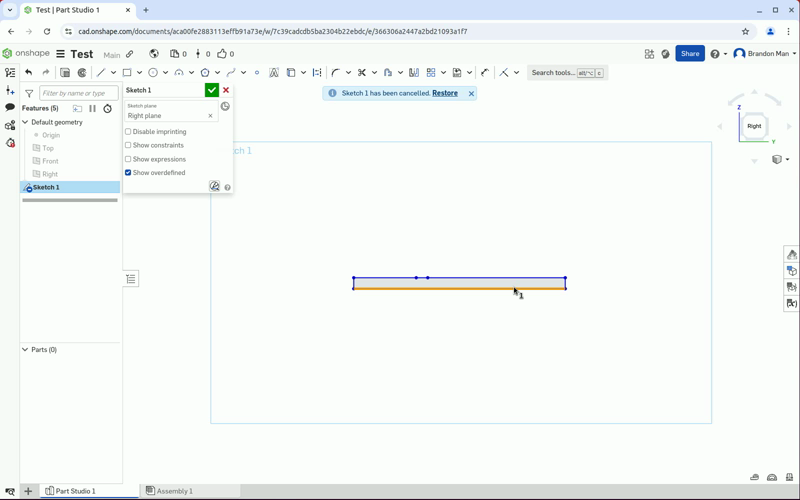
mouse_move(73, 352)
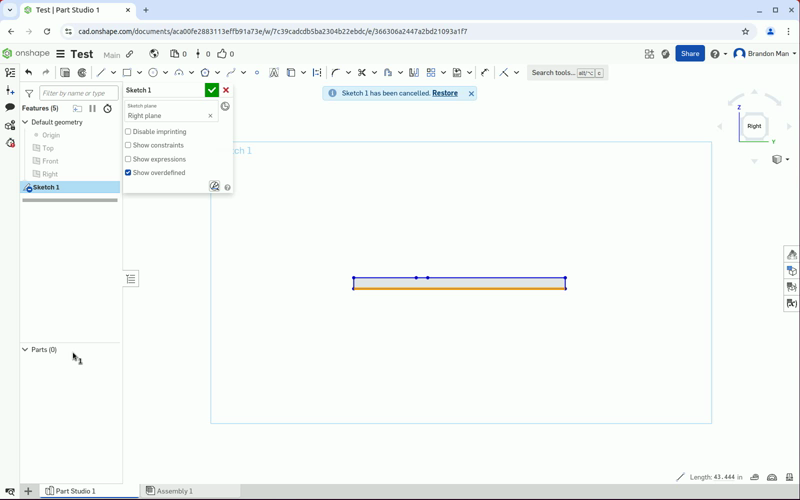
key(shift+y)
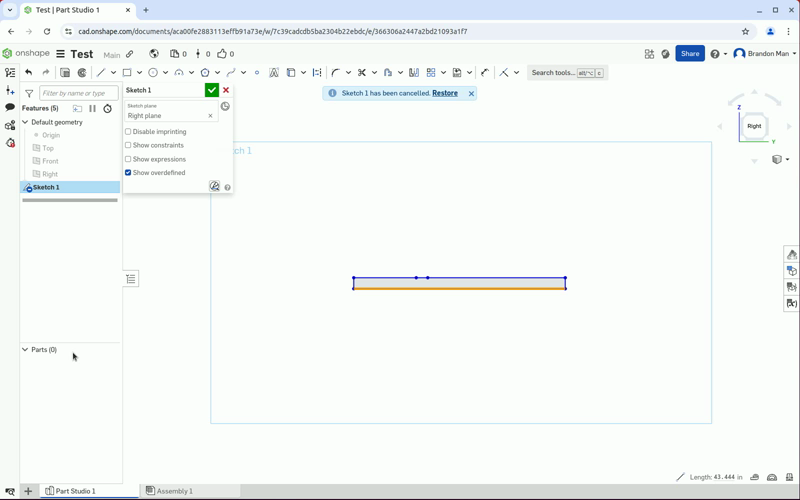
key(shift+e)
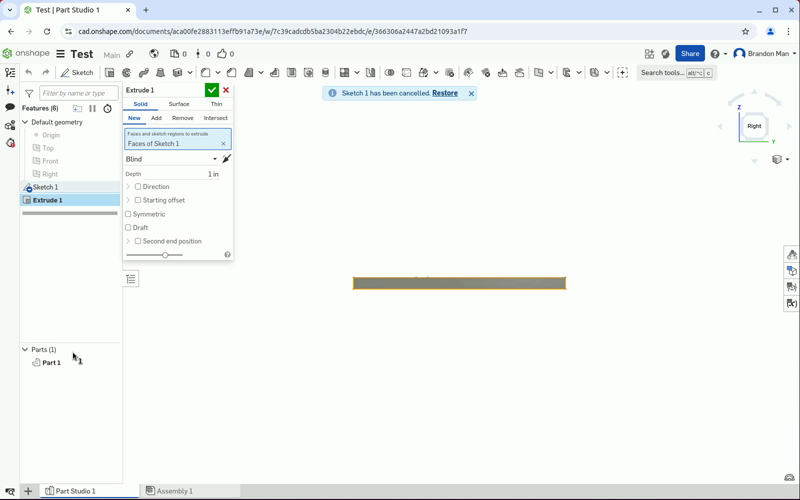
mouse_move(143, 106)
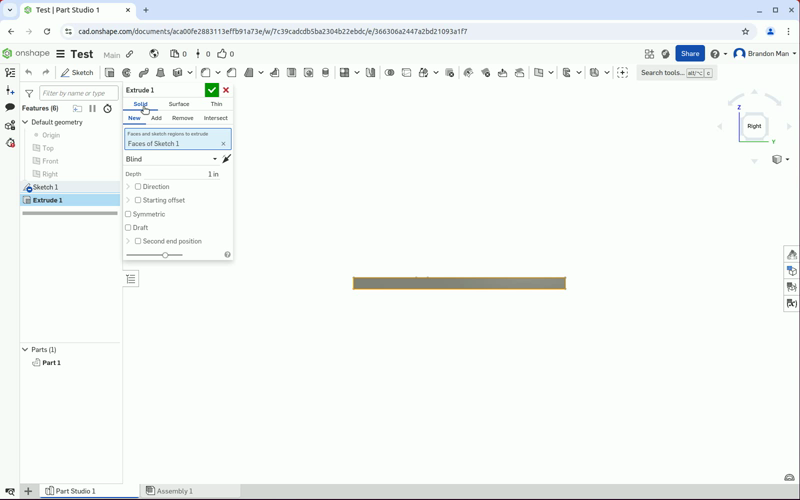
click(143, 106)
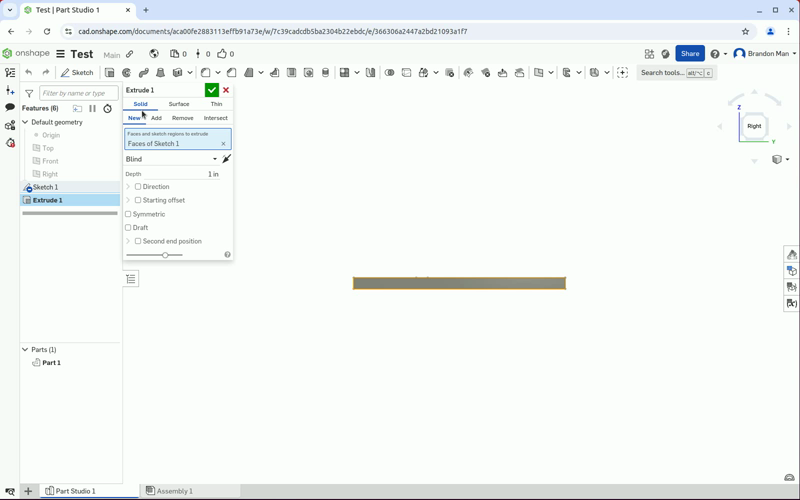
mouse_move(137, 120)
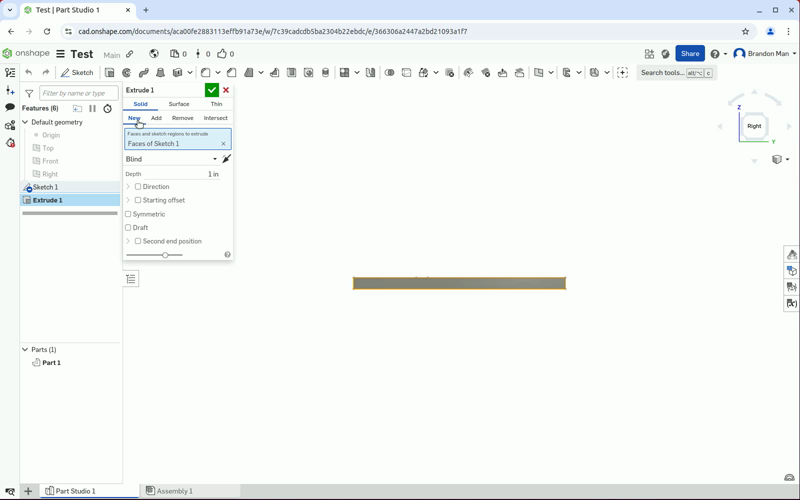
click(137, 120)
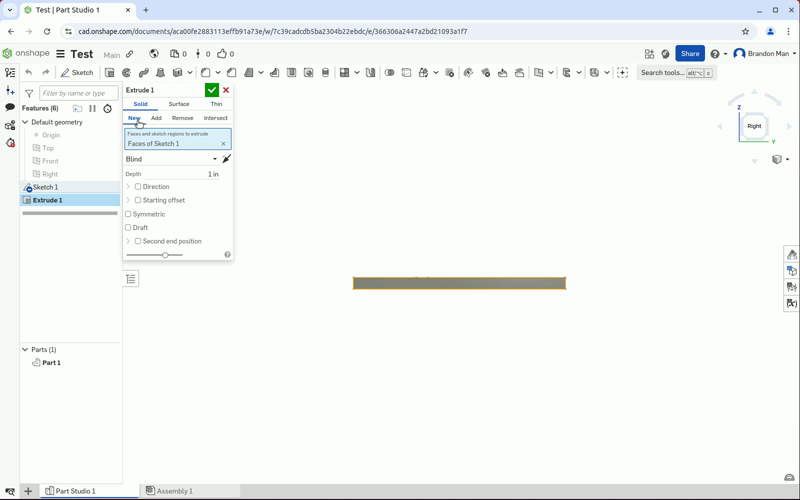
key(tab, 4)
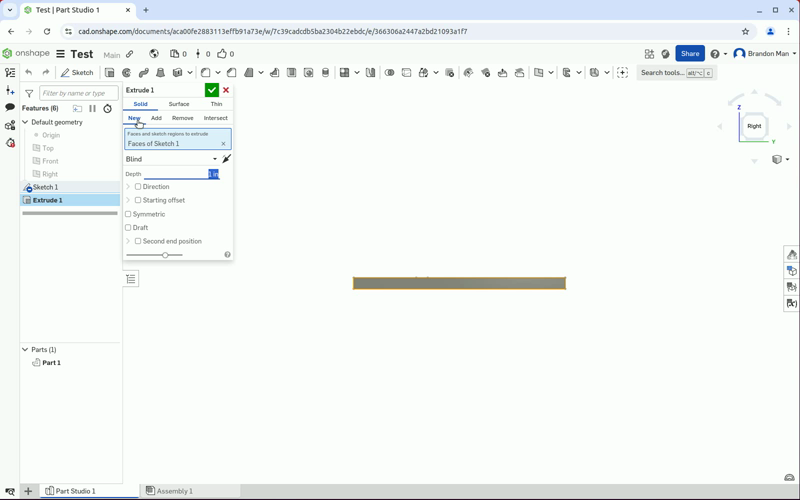
text(43.81)
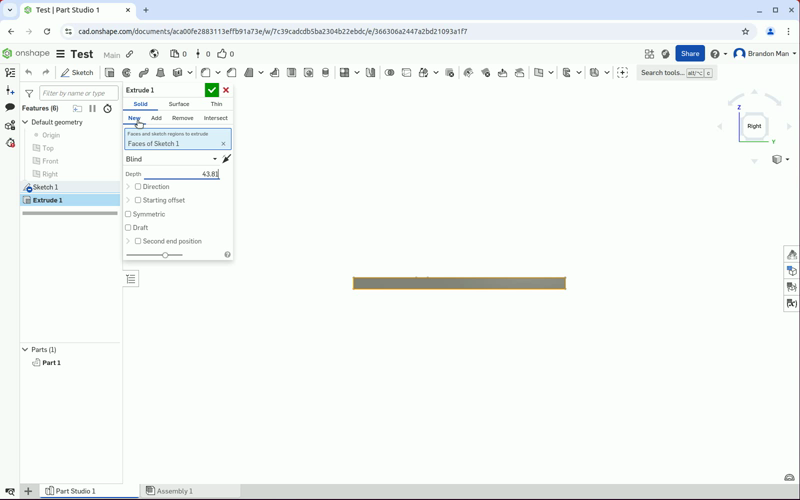
key(tab, 3)
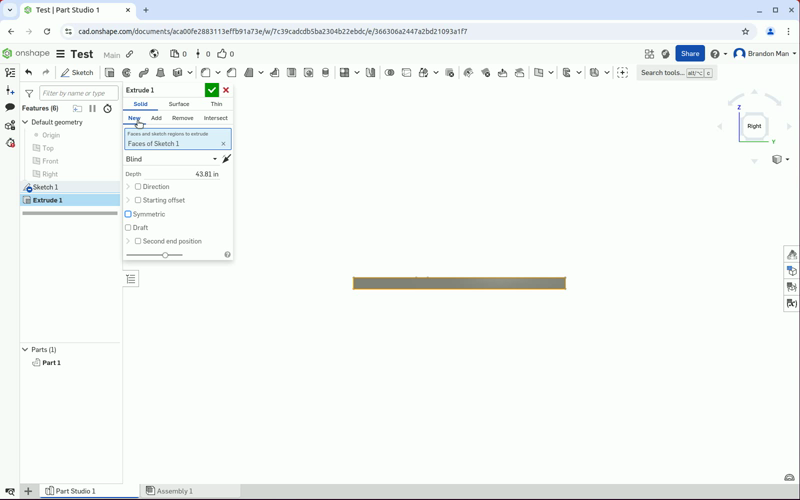
key(space)
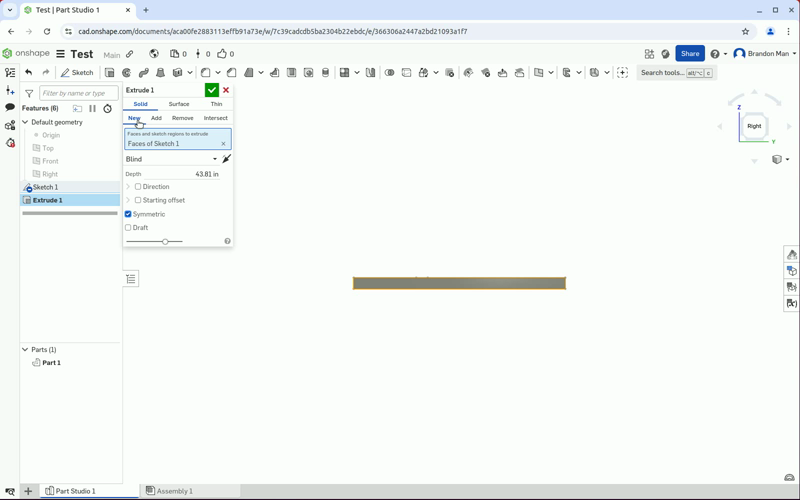
key(enter)
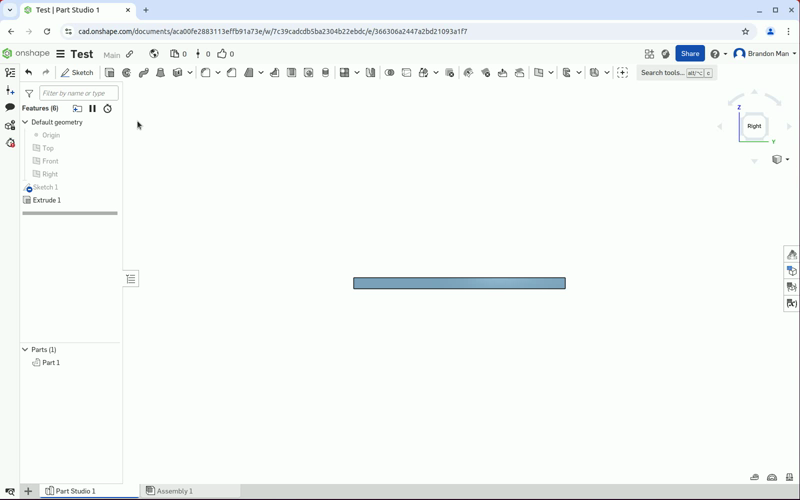
key(shift+h)
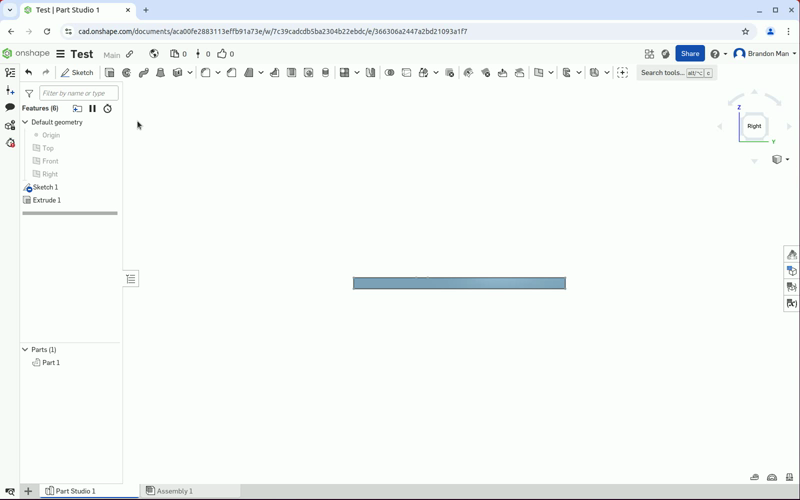
key(shift+h)
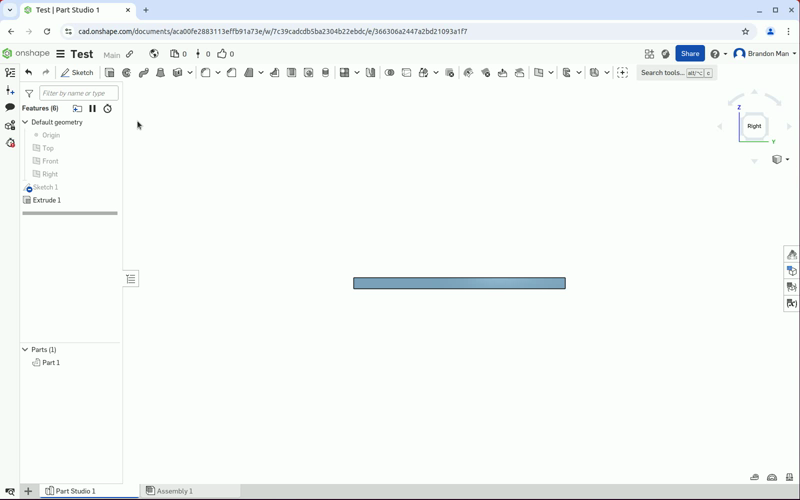
mouse_move(73, 189)
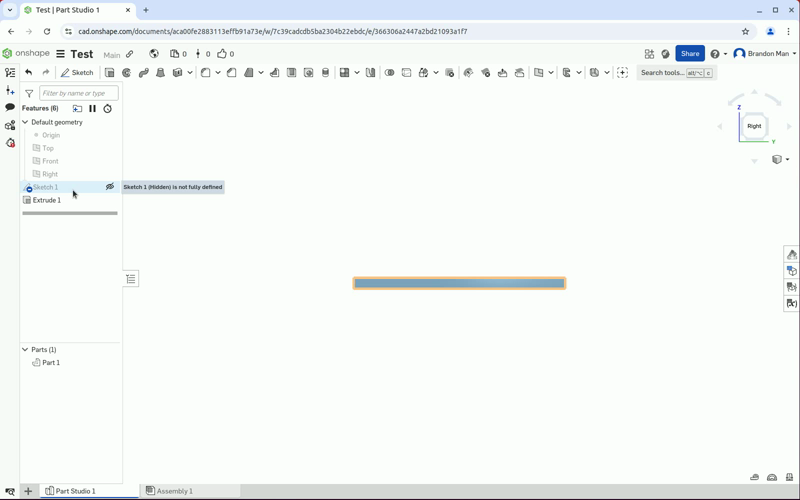
click(73, 189)
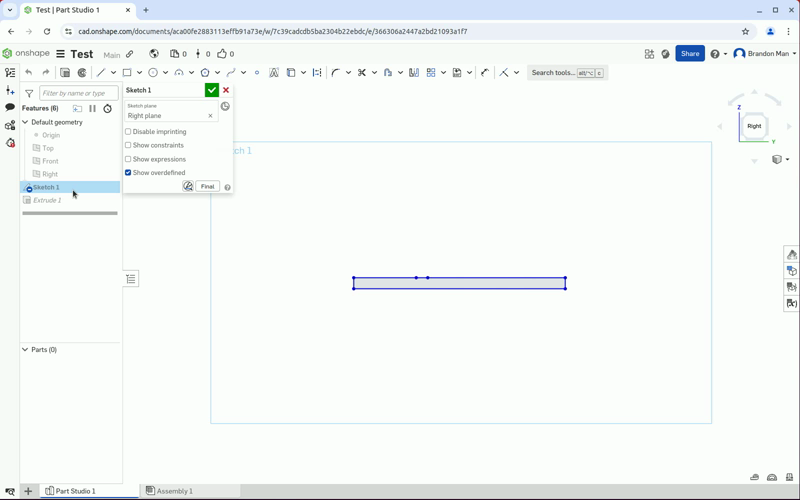
mouse_move(229, 92)
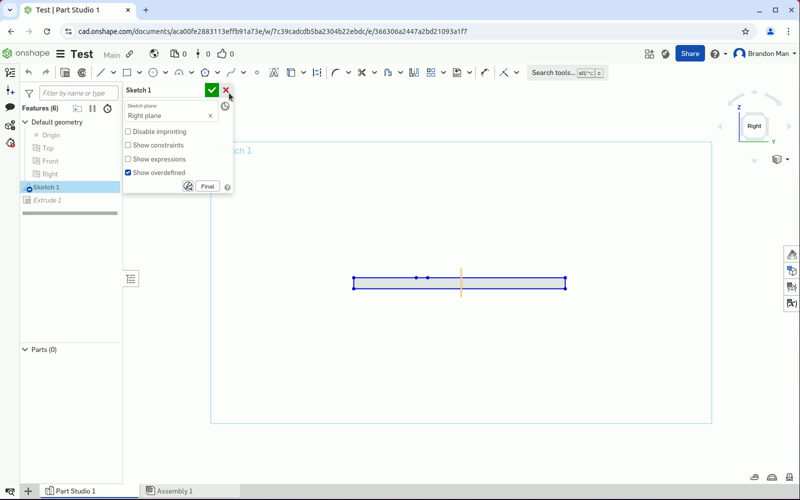
click(229, 92)
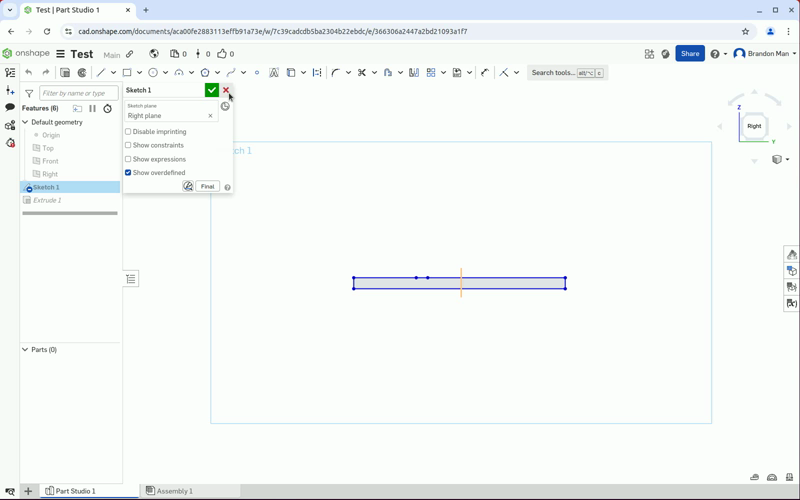
key(shift+s)
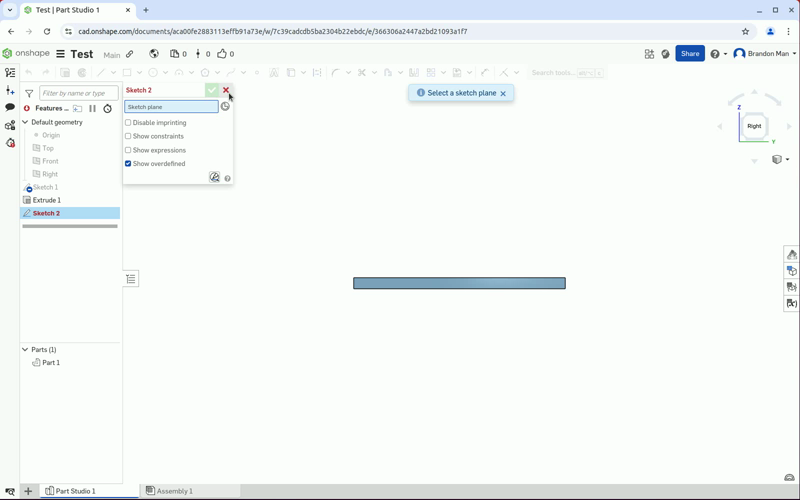
mouse_move(73, 176)
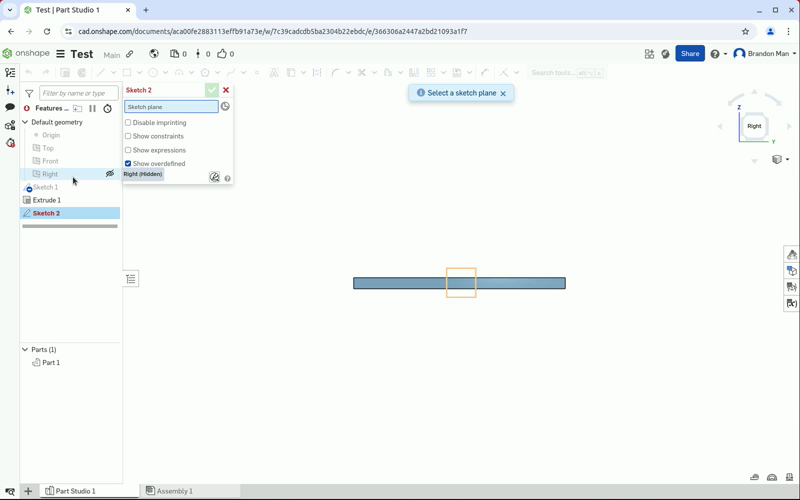
click(73, 176)
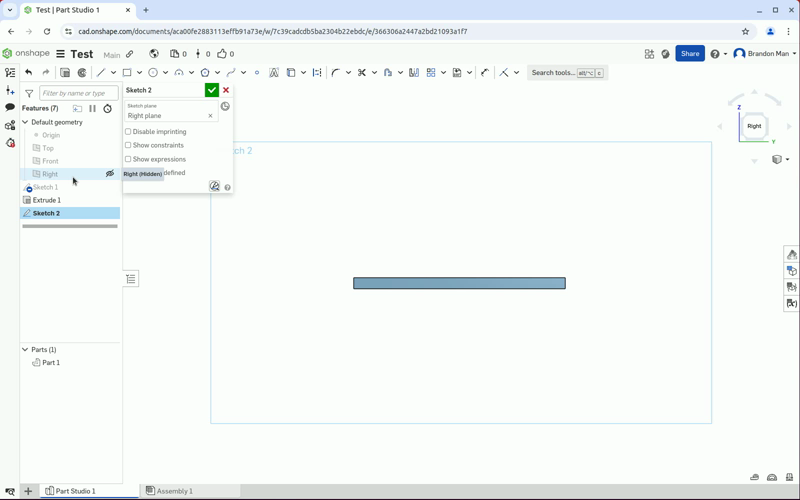
mouse_move(73, 352)
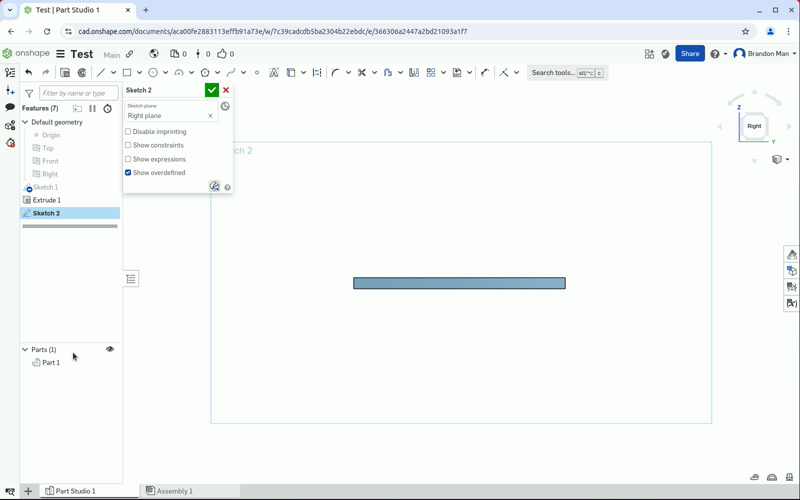
key(y)
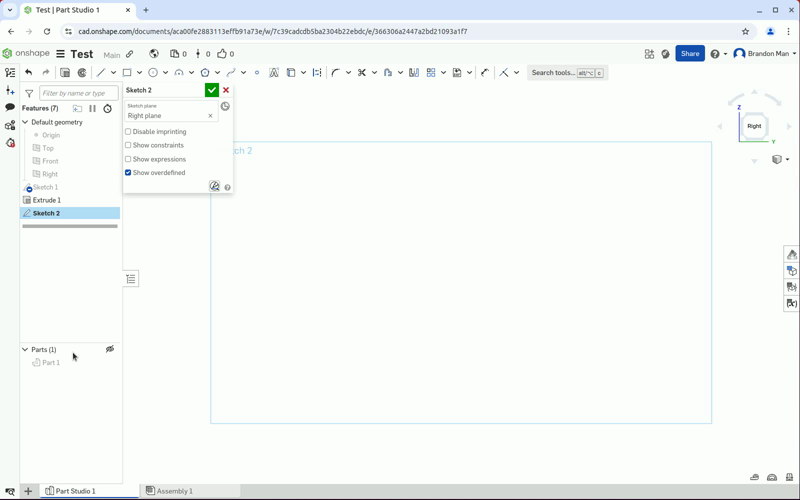
key(l)
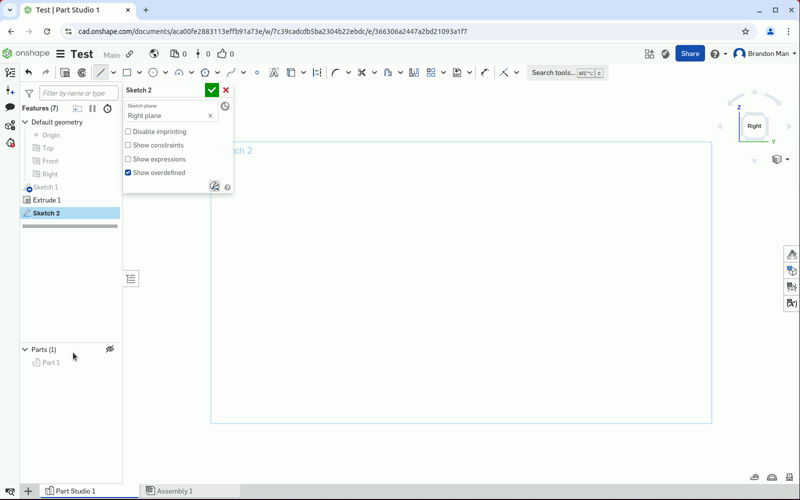
key_down(shift)
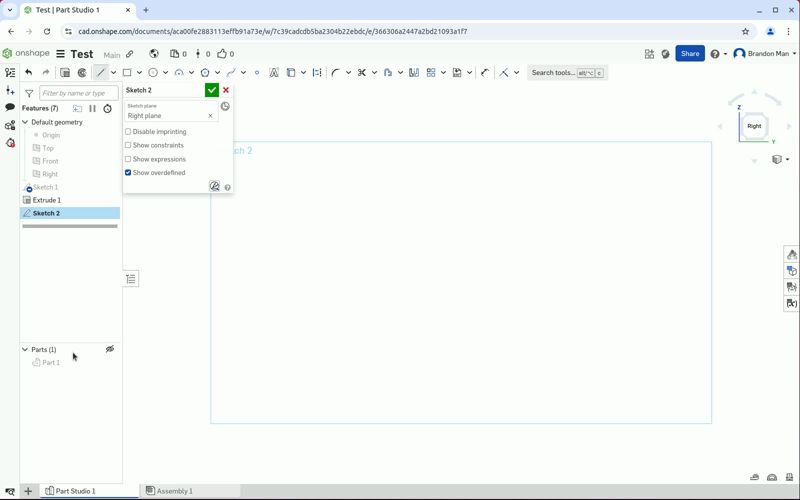
mouse_move(410, 171)
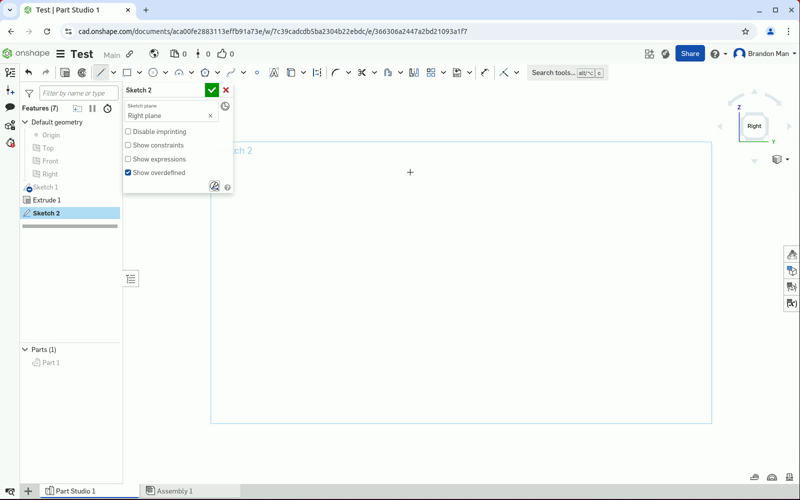
click(410, 171)
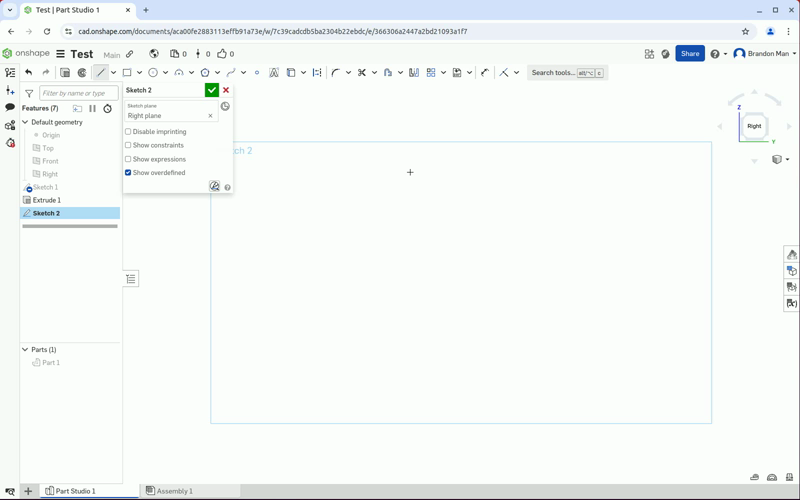
key_up(shift)
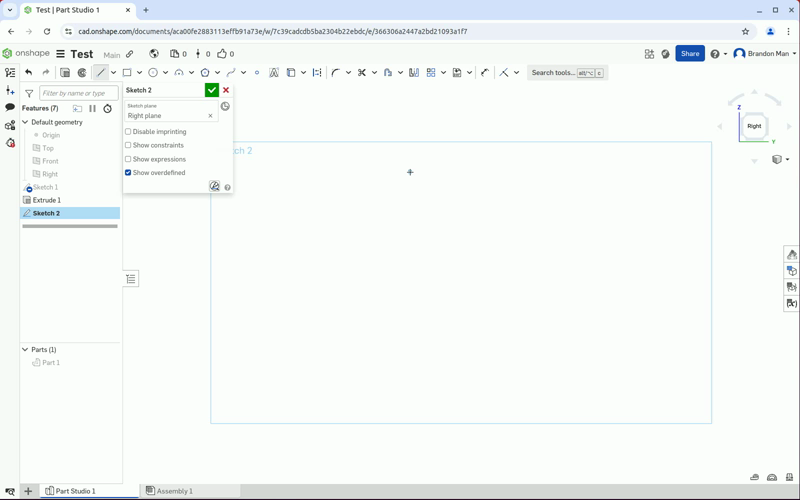
key_down(shift)
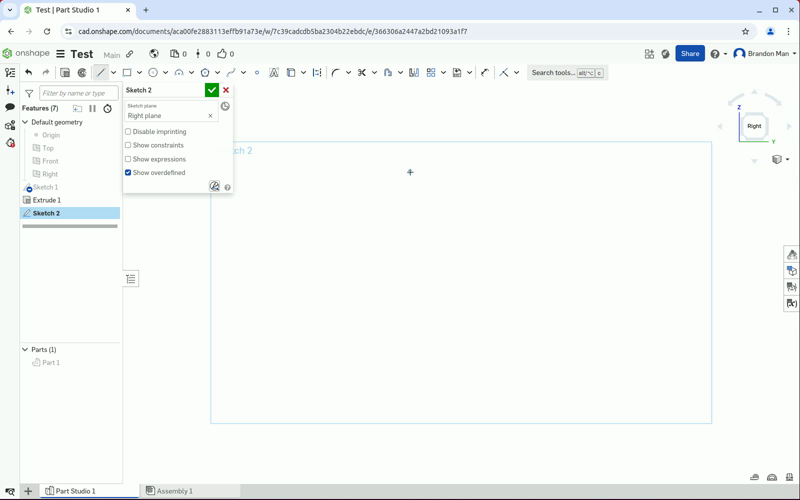
mouse_move(418, 277)
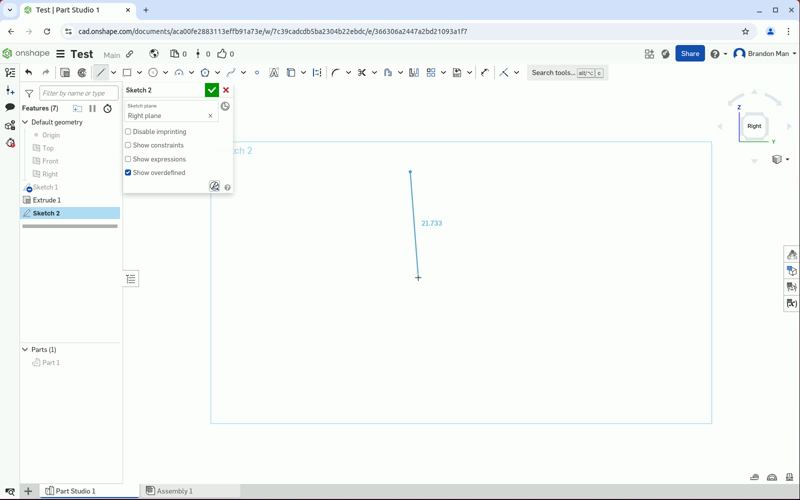
click(418, 277)
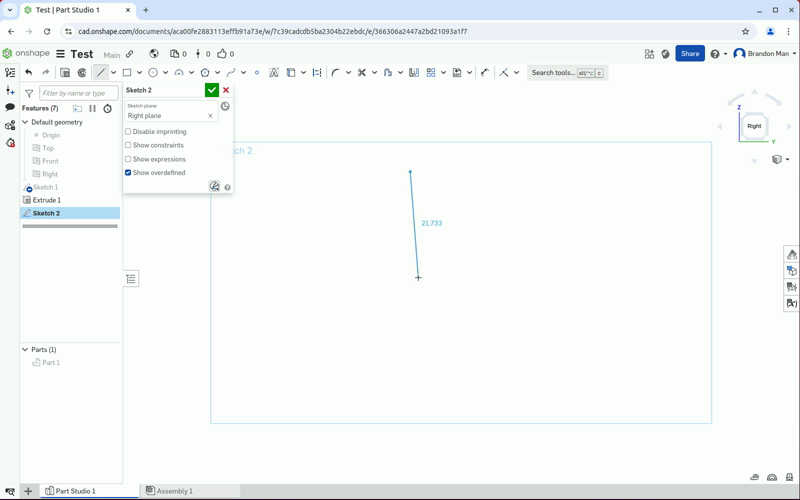
key_up(shift)
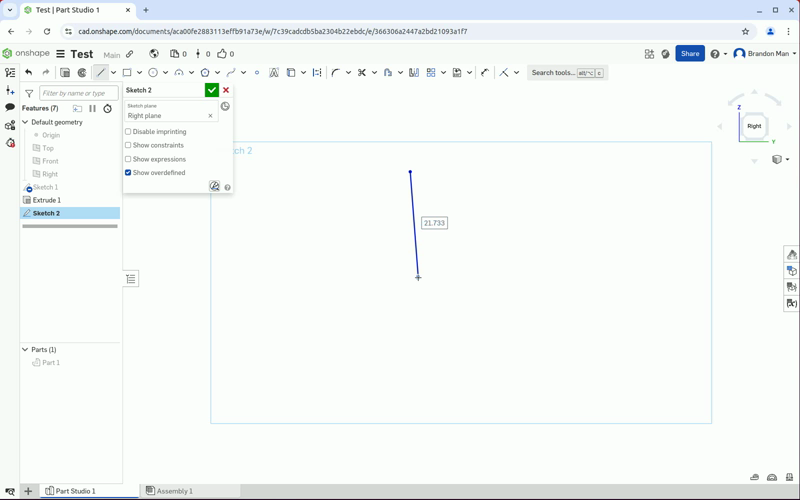
key_down(shift)
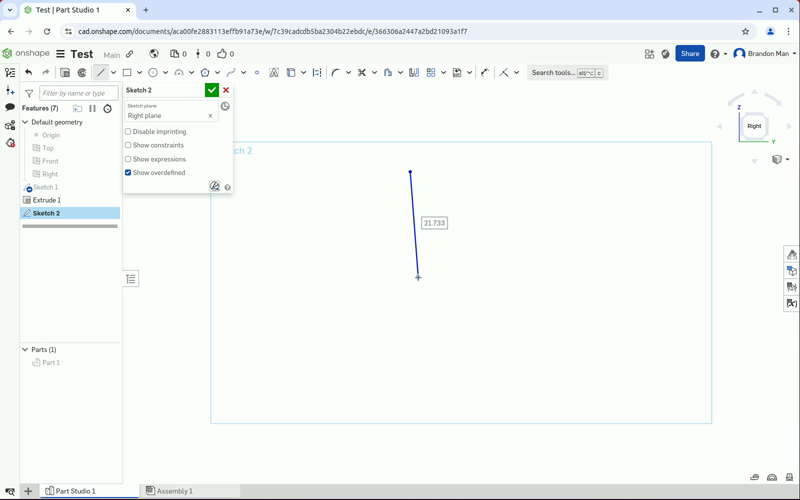
mouse_move(448, 277)
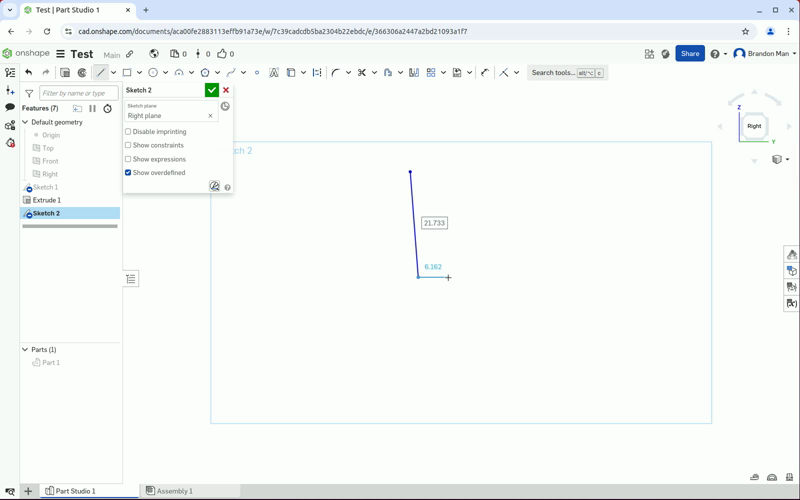
mouse_move(429, 277)
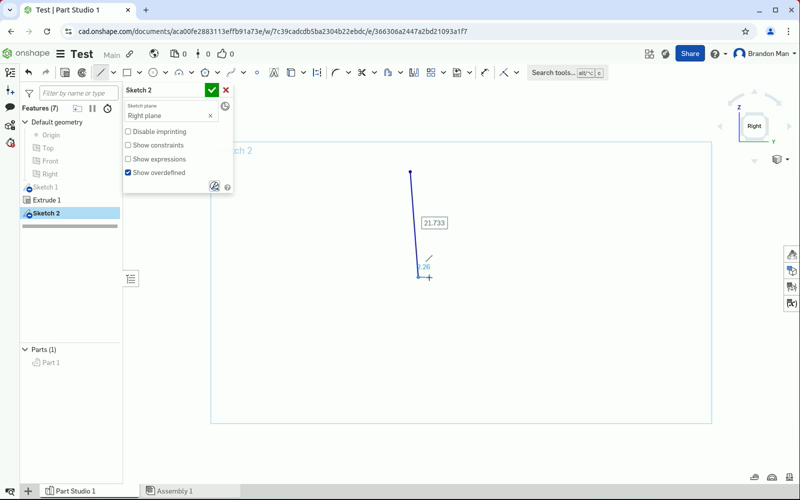
click(429, 277)
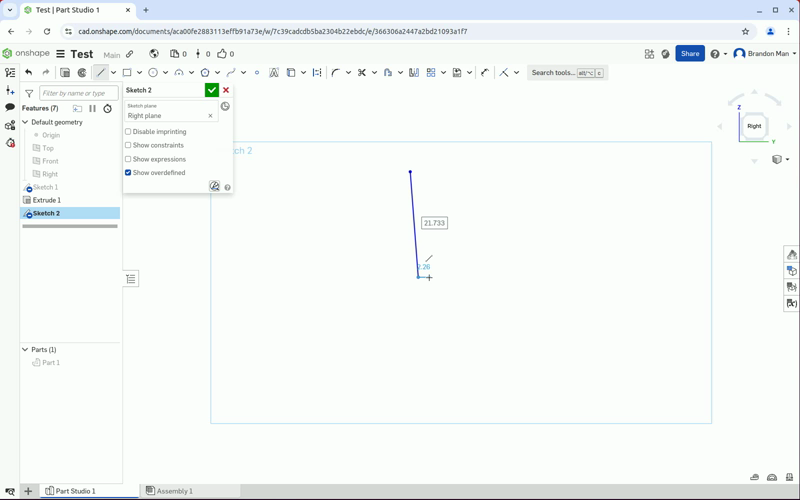
key_up(shift)
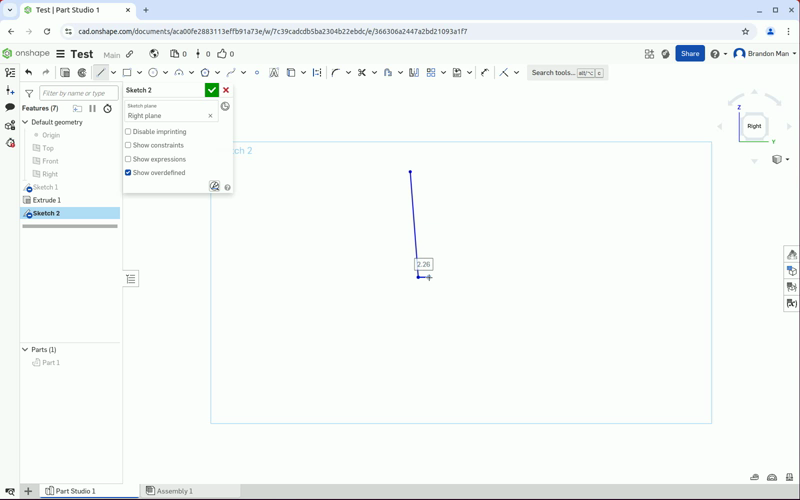
key_down(shift)
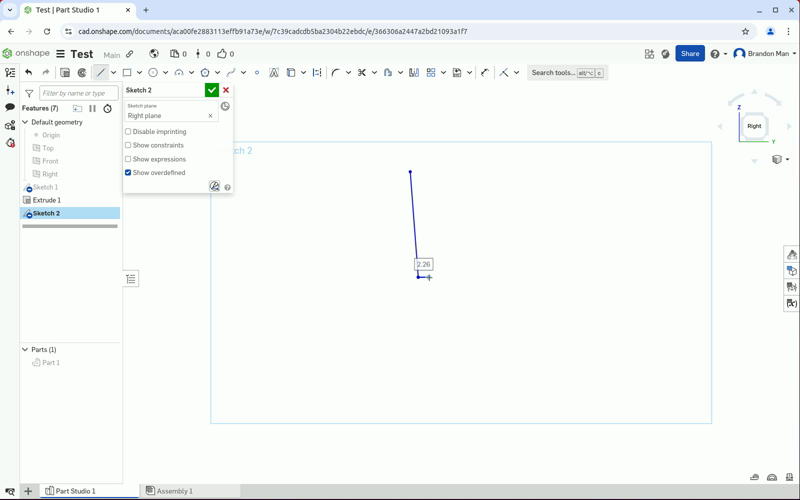
mouse_move(421, 170)
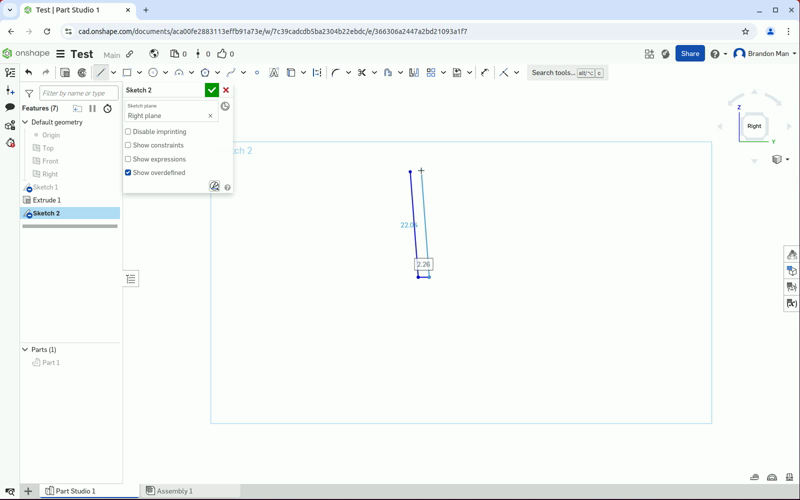
click(421, 170)
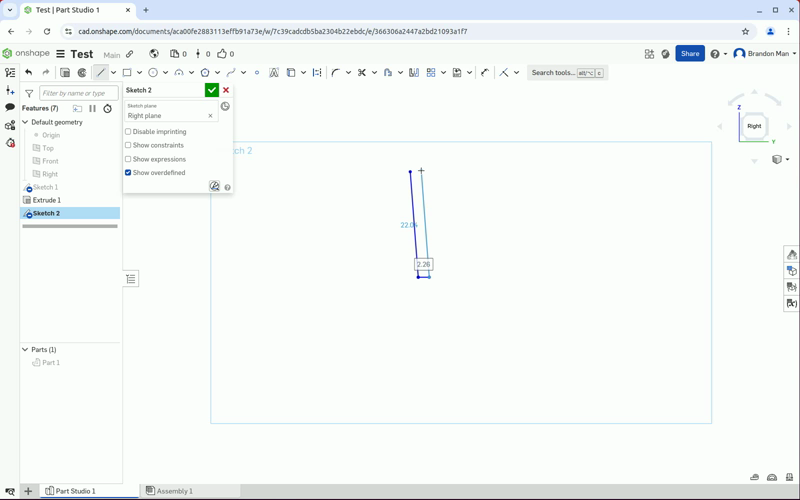
key_up(shift)
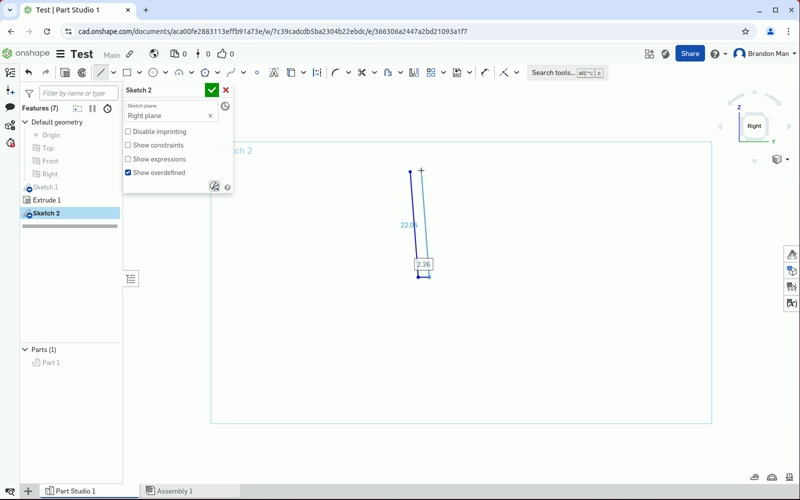
mouse_move(451, 170)
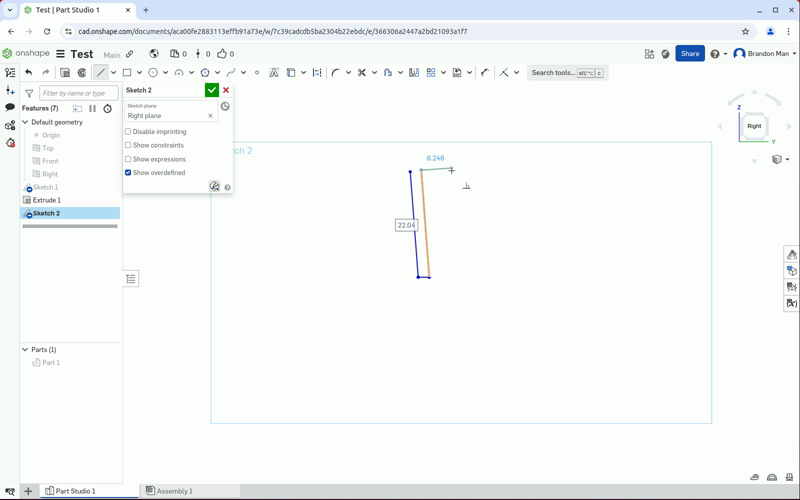
key_down(shift)
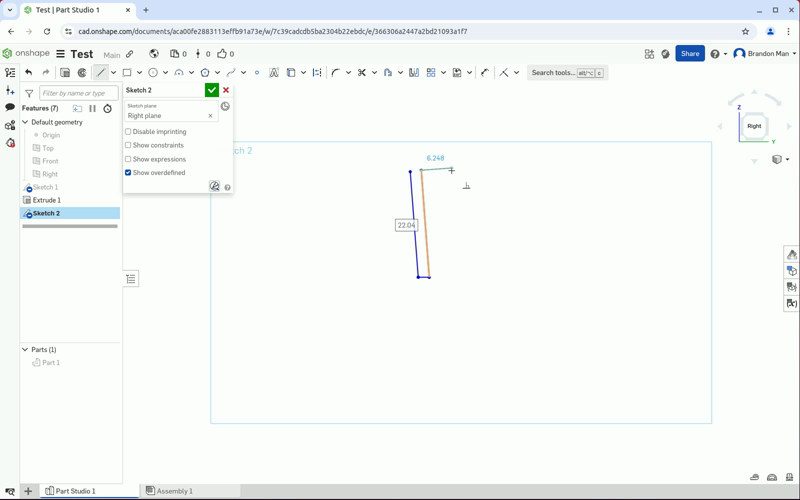
mouse_move(410, 171)
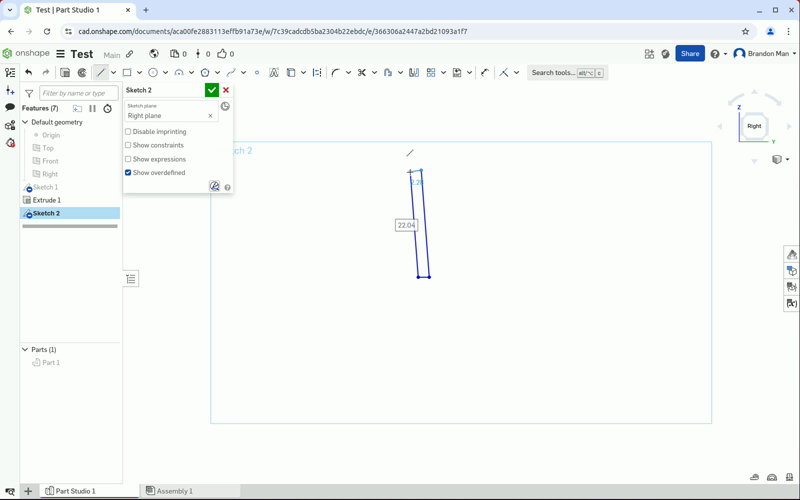
key_up(shift)
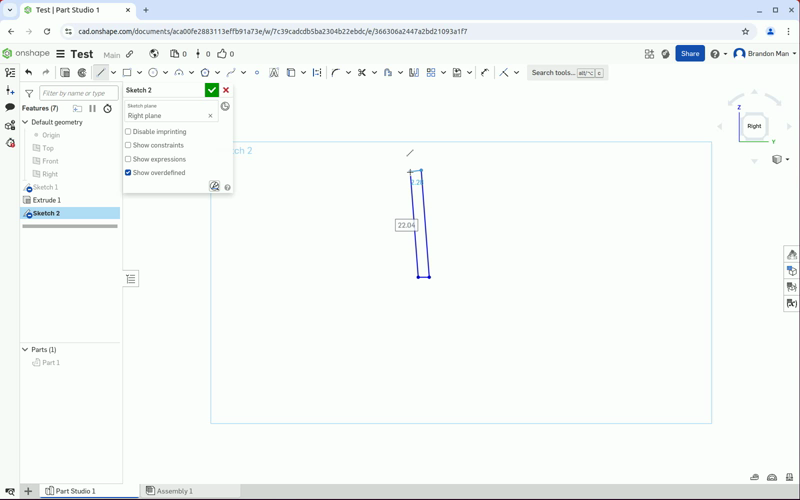
click(410, 171)
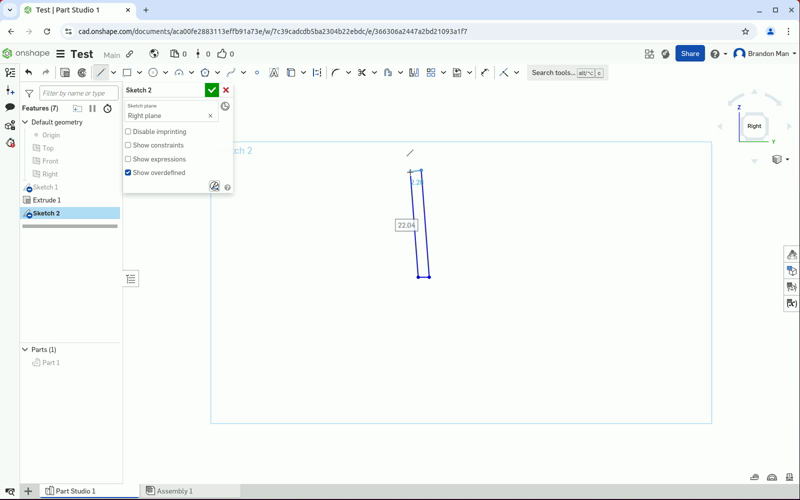
key(esc)
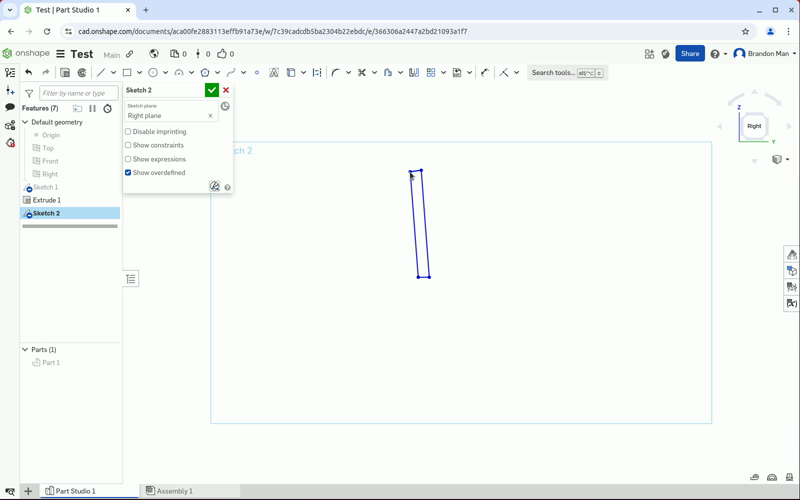
mouse_move(422, 255)
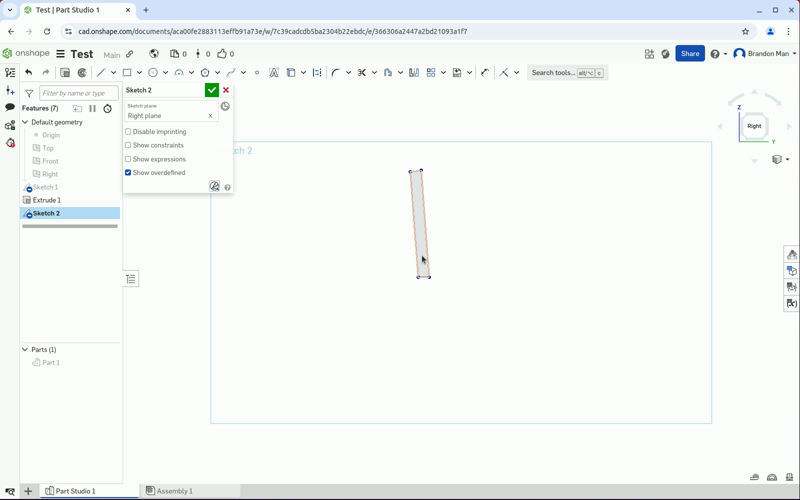
scroll(6)
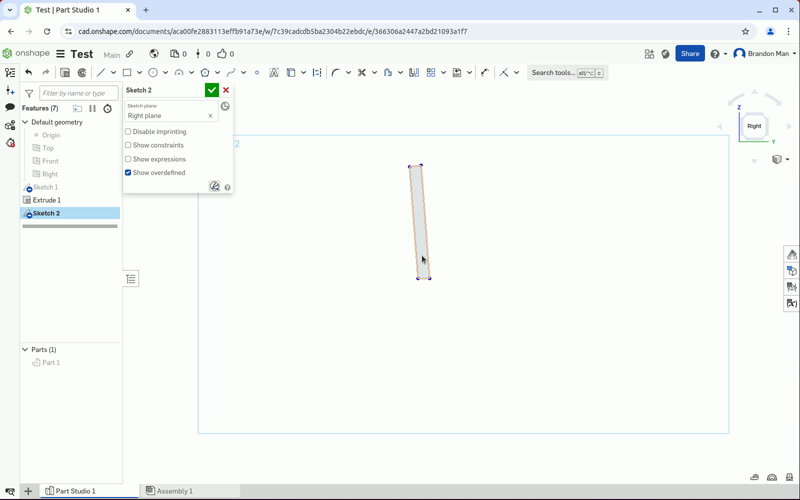
scroll(6)
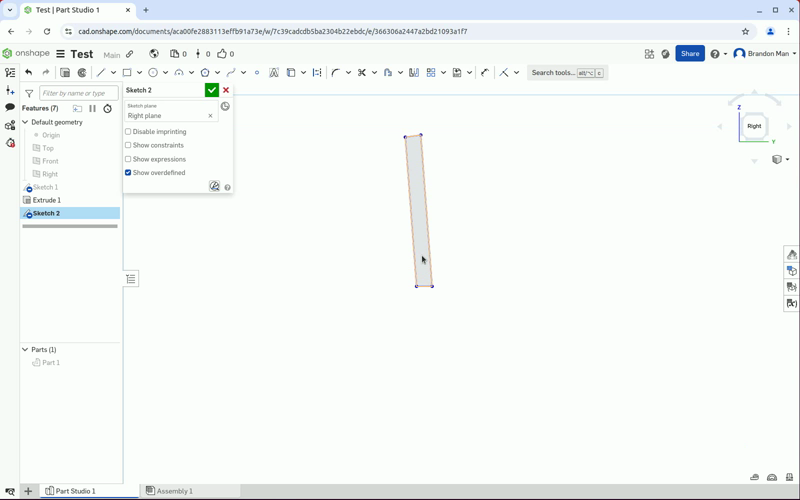
scroll(6)
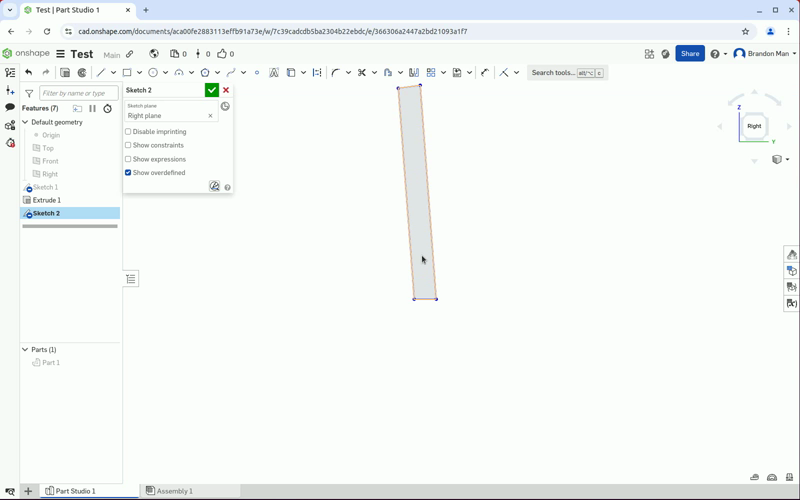
scroll(6)
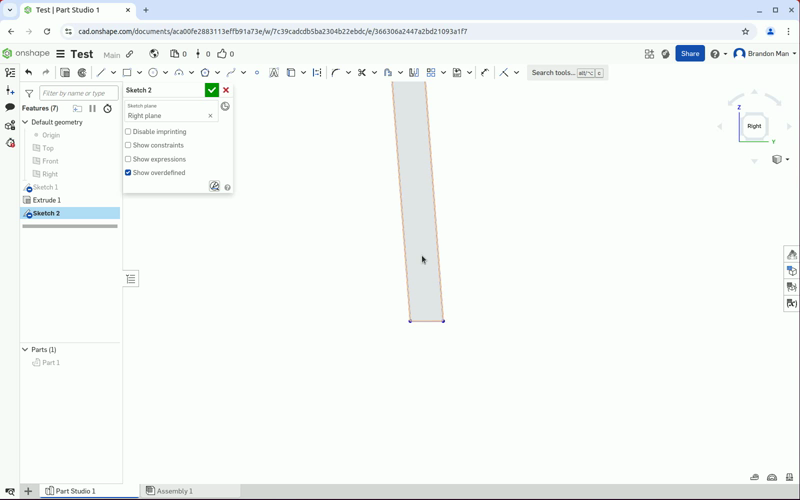
scroll(6)
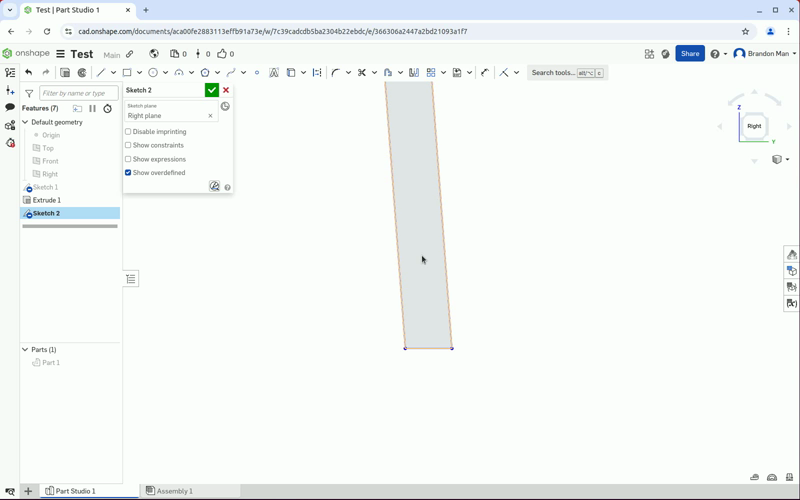
scroll(6)
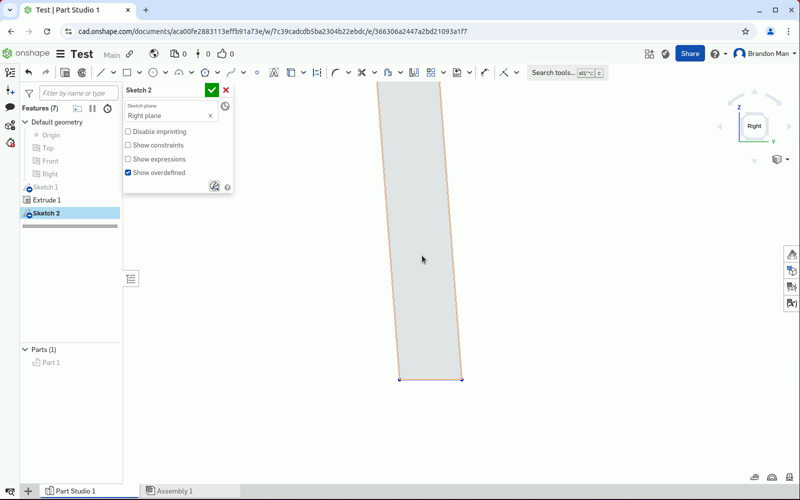
scroll(6)
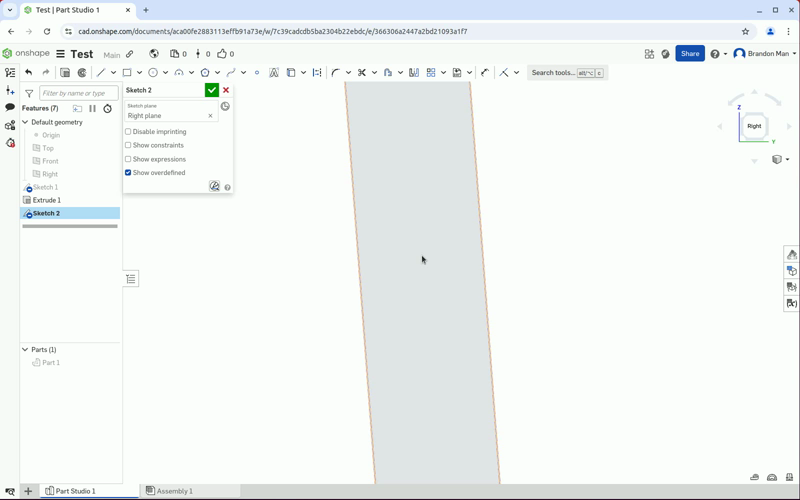
click(422, 255)
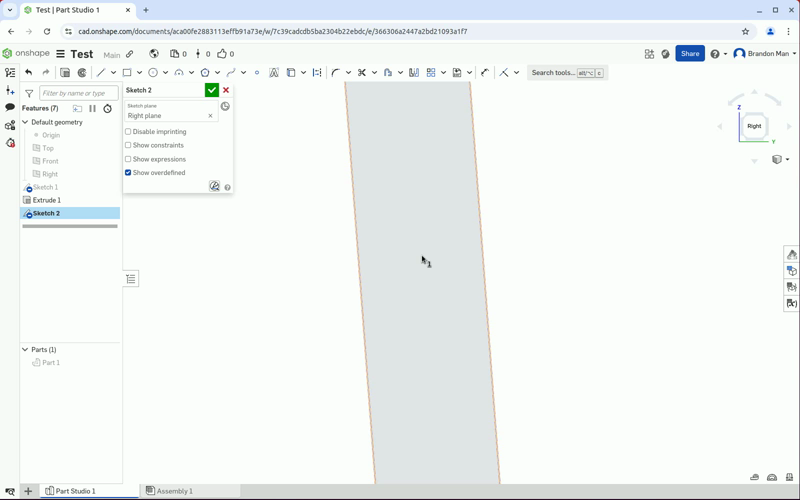
scroll(-6)
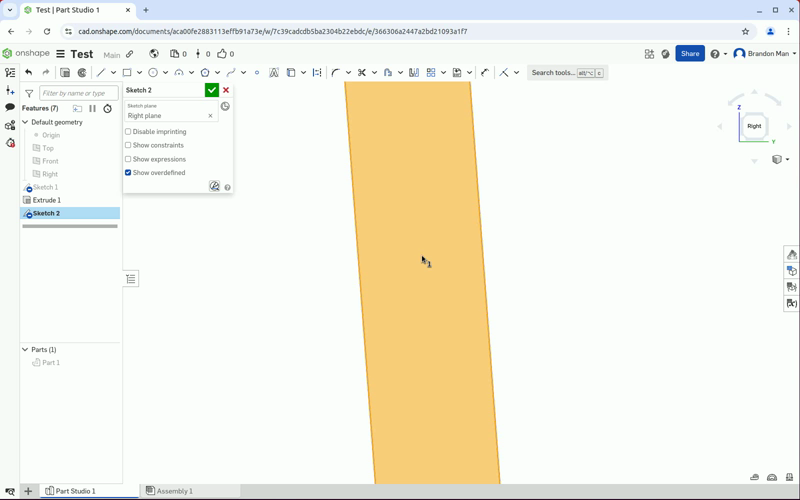
scroll(-6)
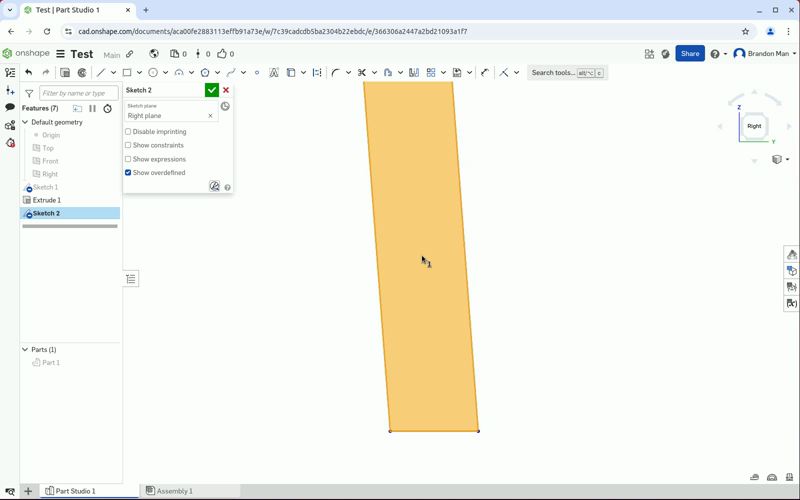
scroll(-6)
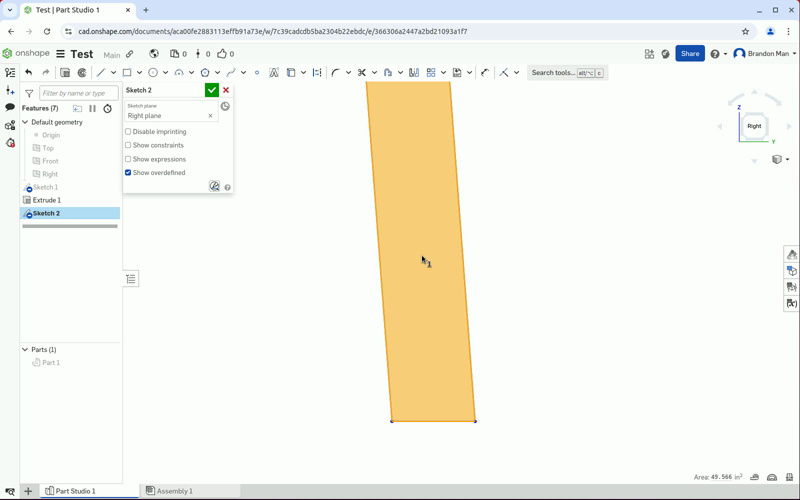
scroll(-6)
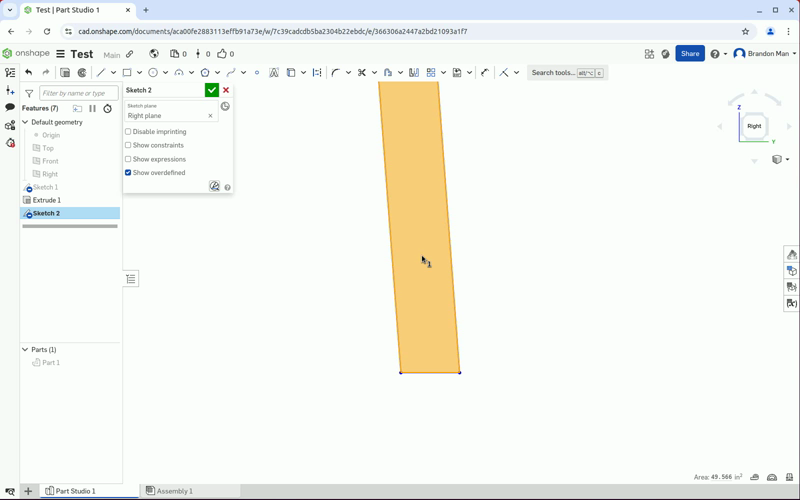
scroll(-6)
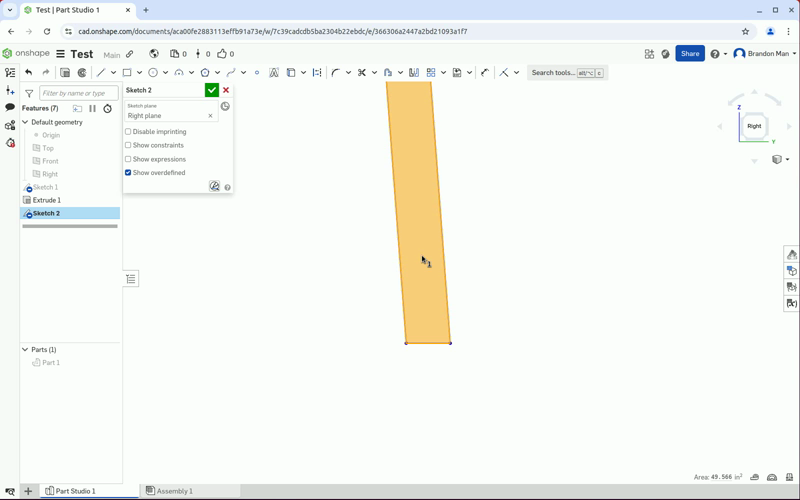
scroll(-6)
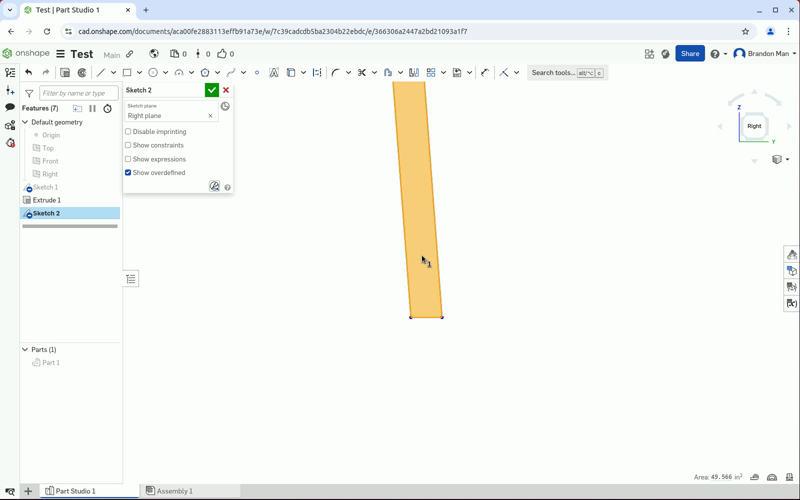
scroll(-6)
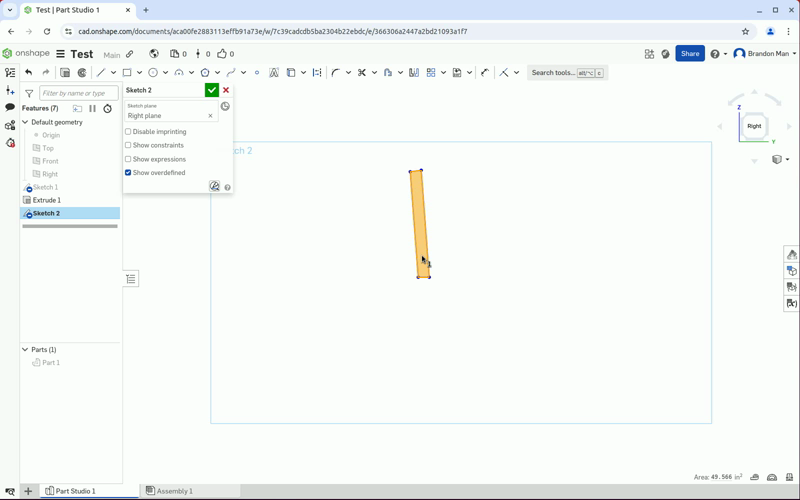
mouse_move(73, 352)
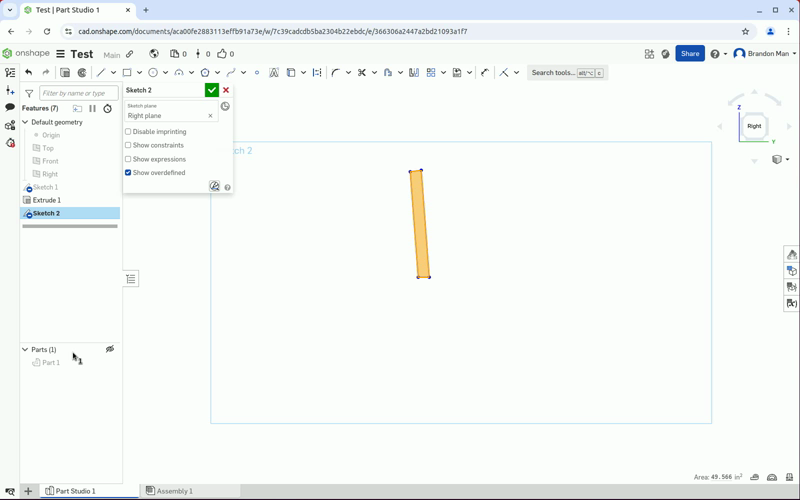
key(shift+y)
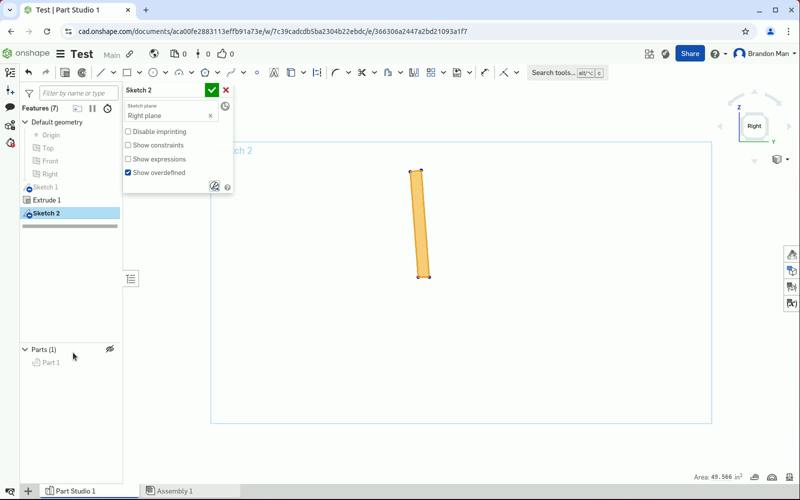
key(shift+e)
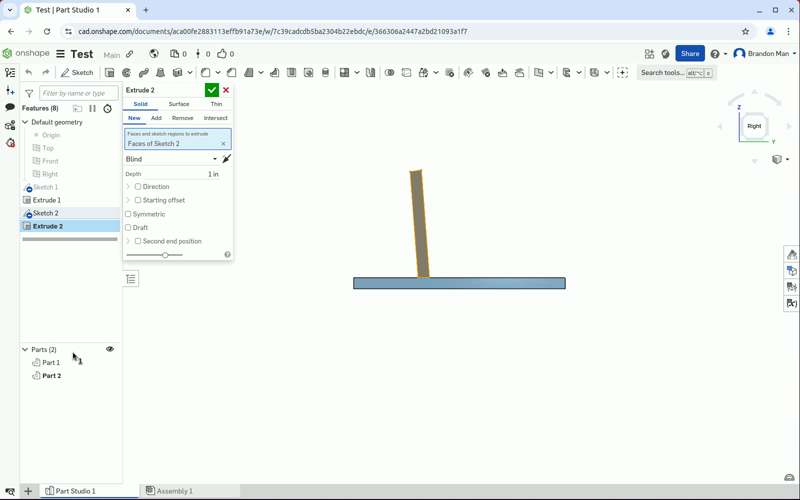
mouse_move(143, 106)
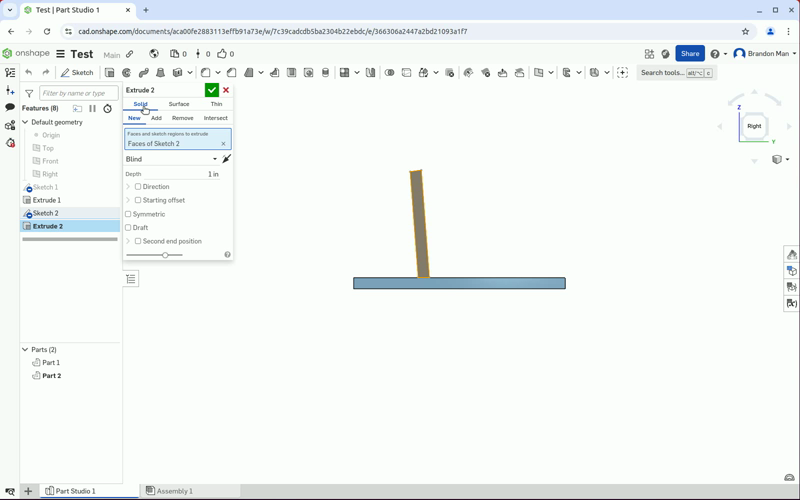
click(143, 106)
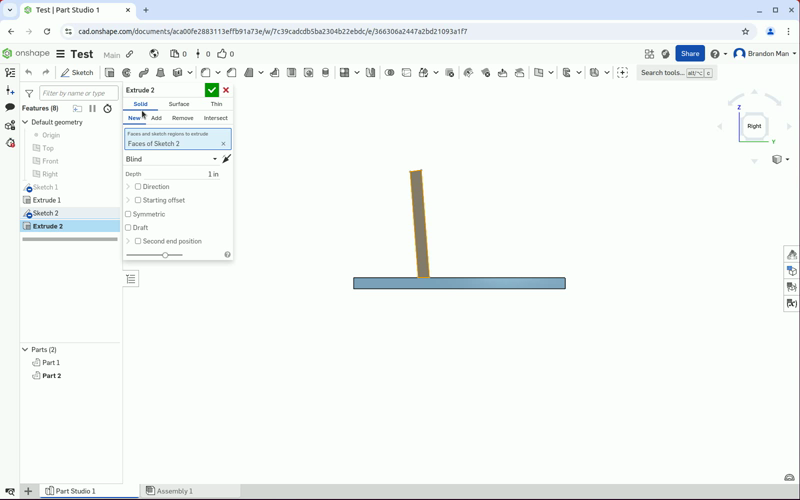
mouse_move(137, 120)
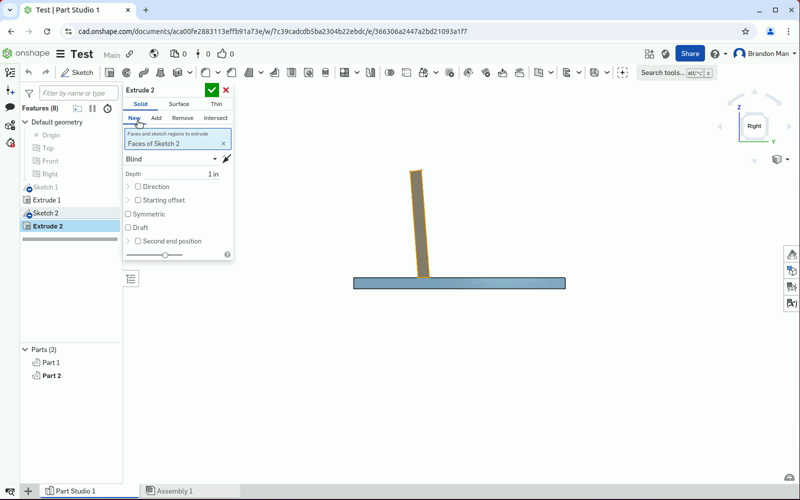
click(137, 120)
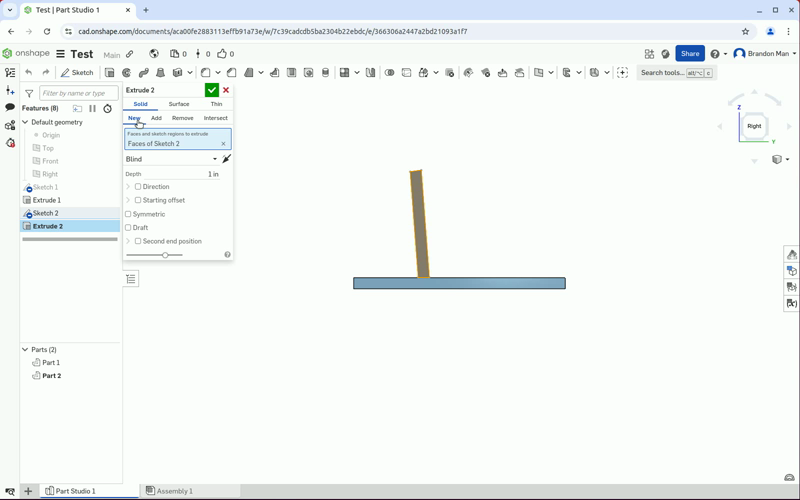
key(tab, 4)
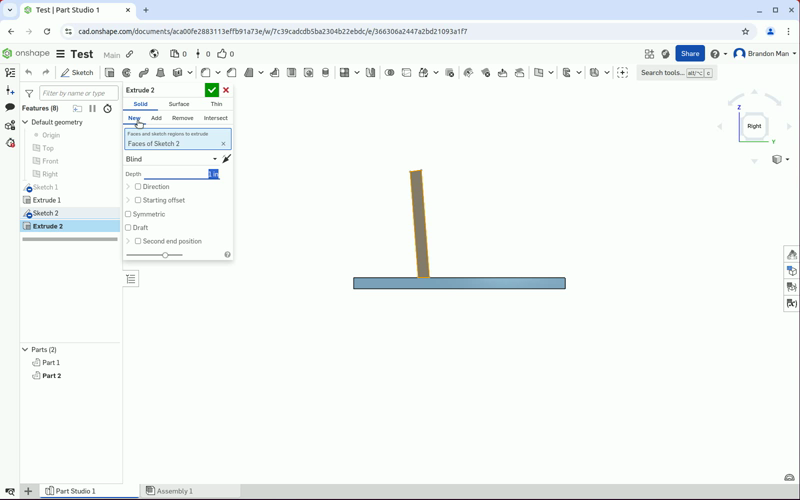
text(25.996)
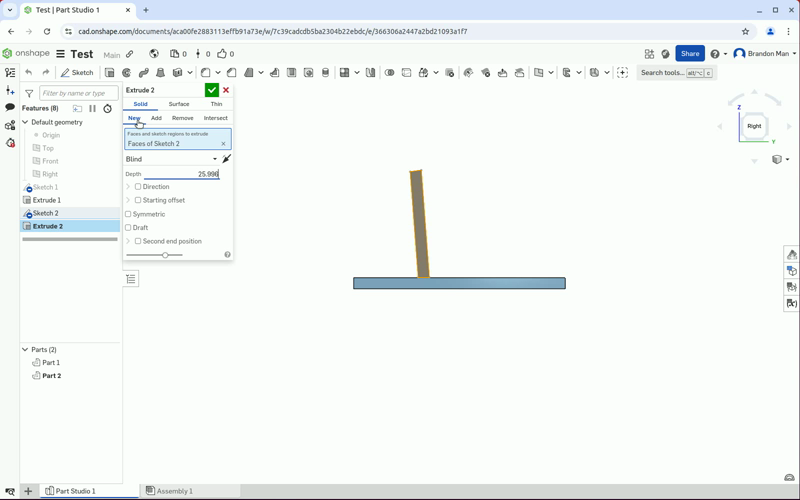
key(tab, 3)
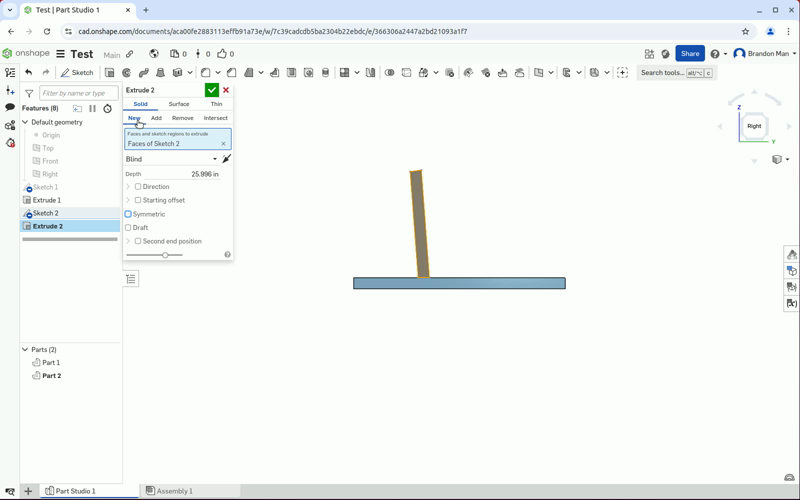
key(space)
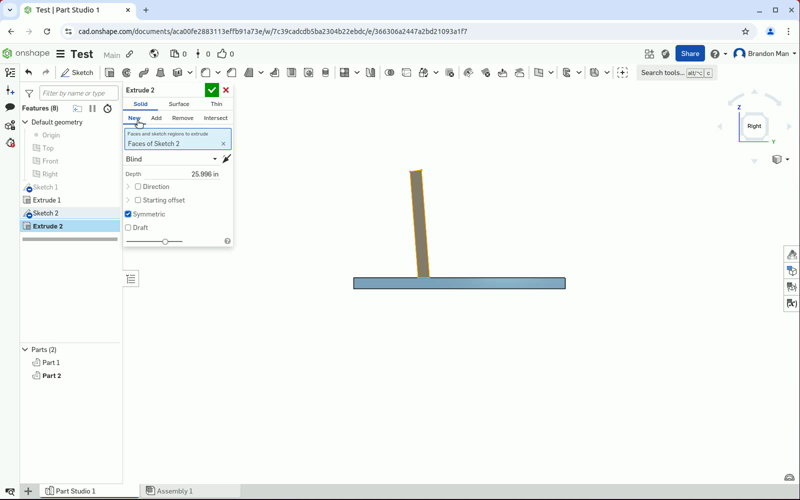
key(enter)
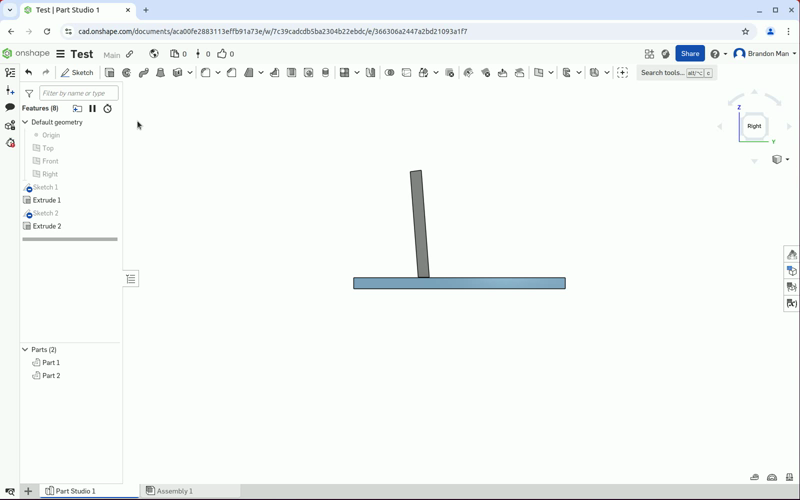
key(shift+h)
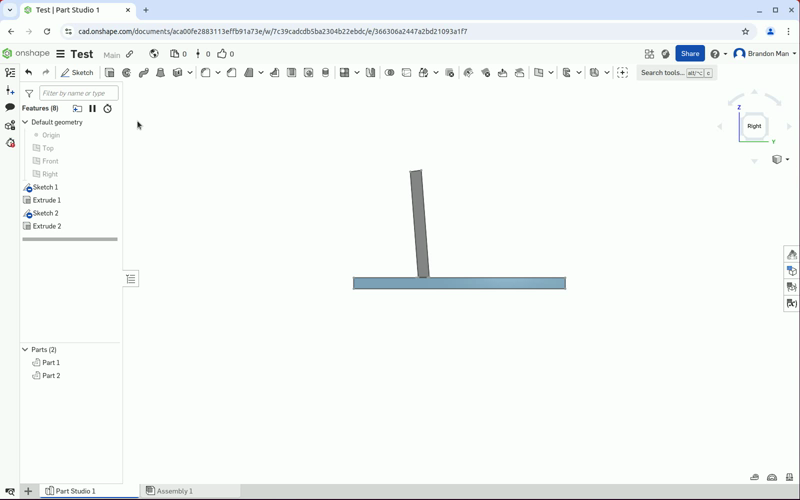
key(shift+h)
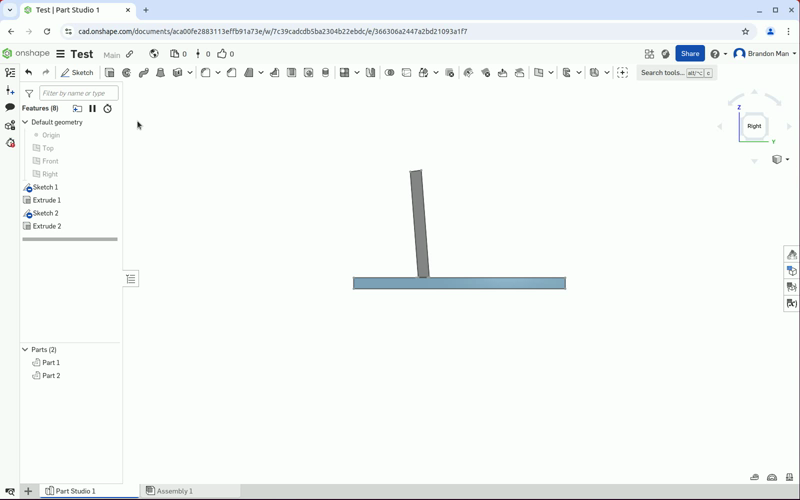
key(shift+7)
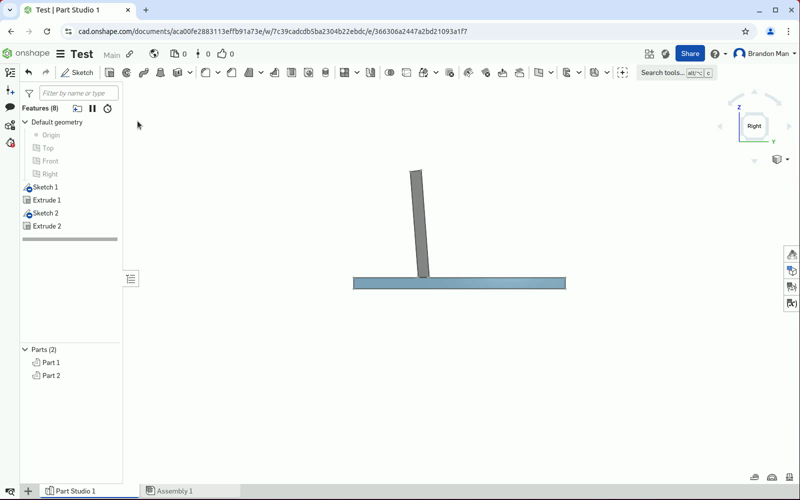
key(right, 2)
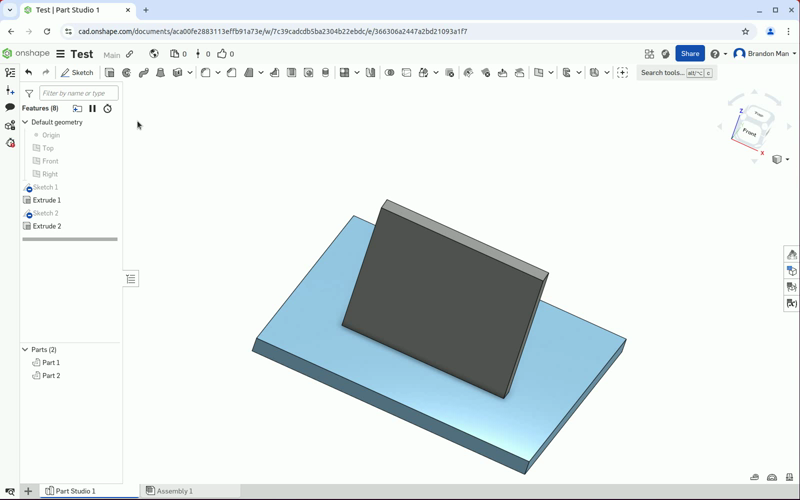
key(down, 2)
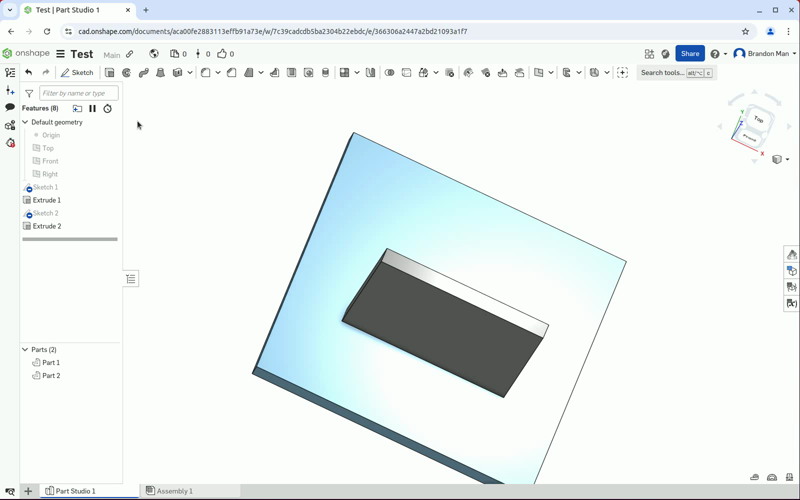
key(up, 2)
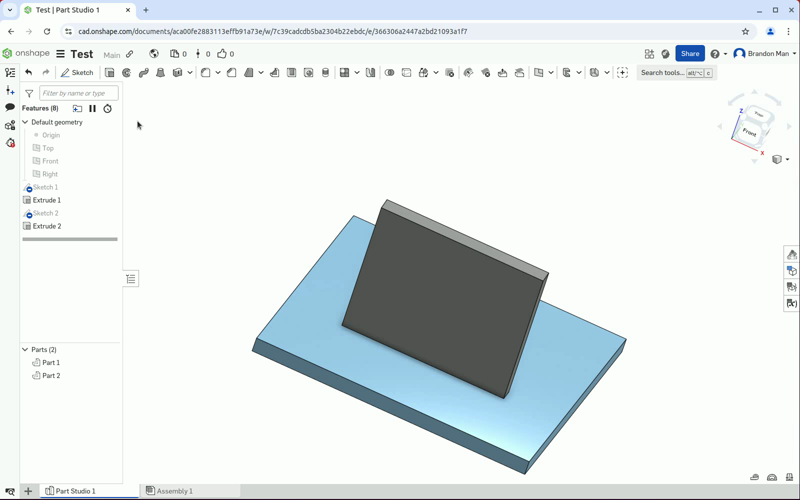
key(left, 2)
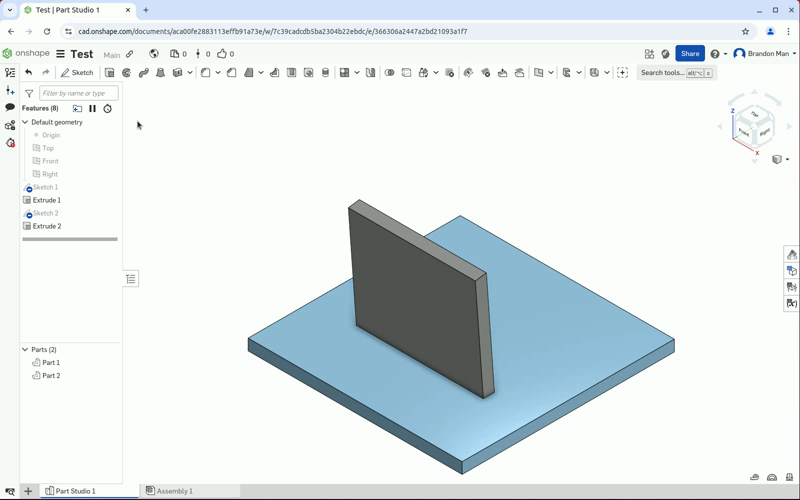
mouse_move(73, 189)
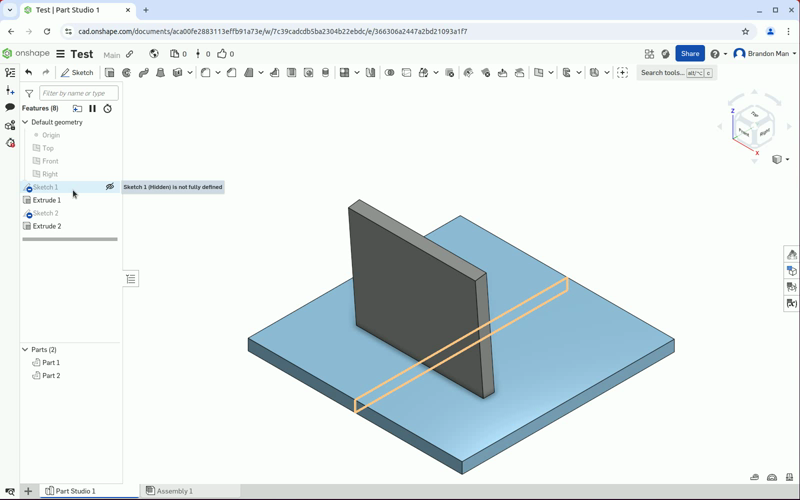
click(73, 189)